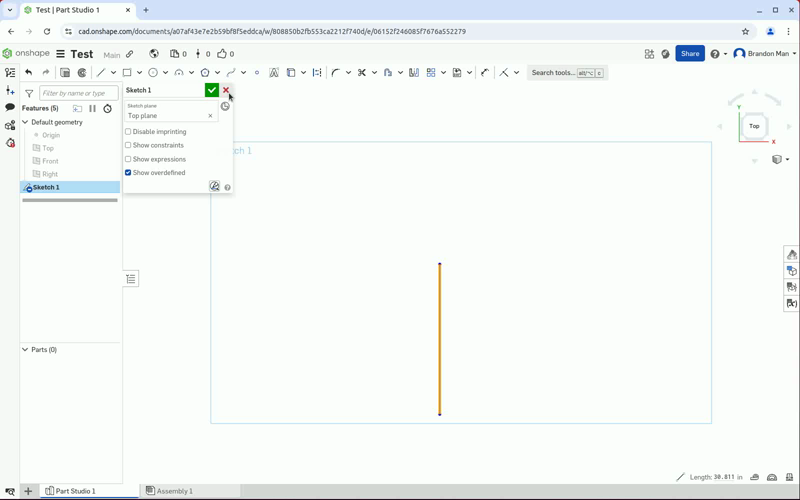
key(shift+h)
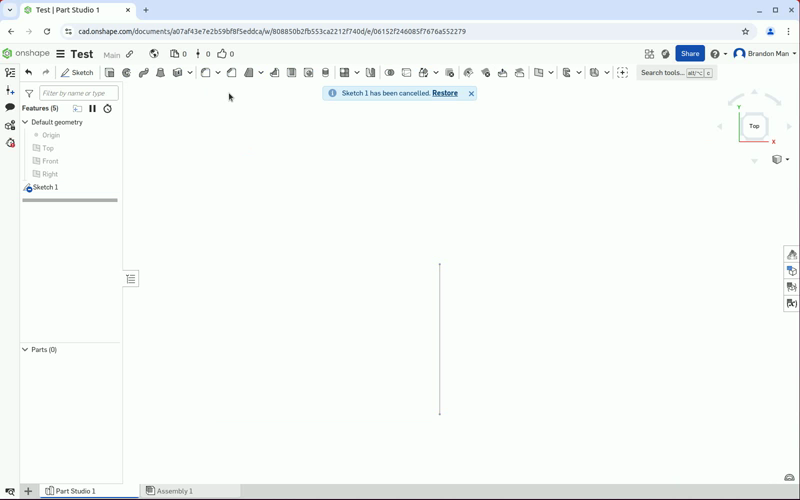
key(shift+s)
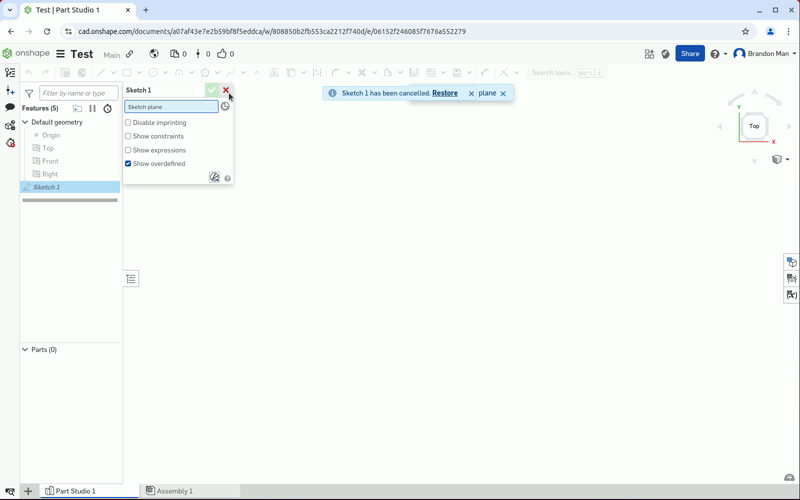
mouse_move(73, 150)
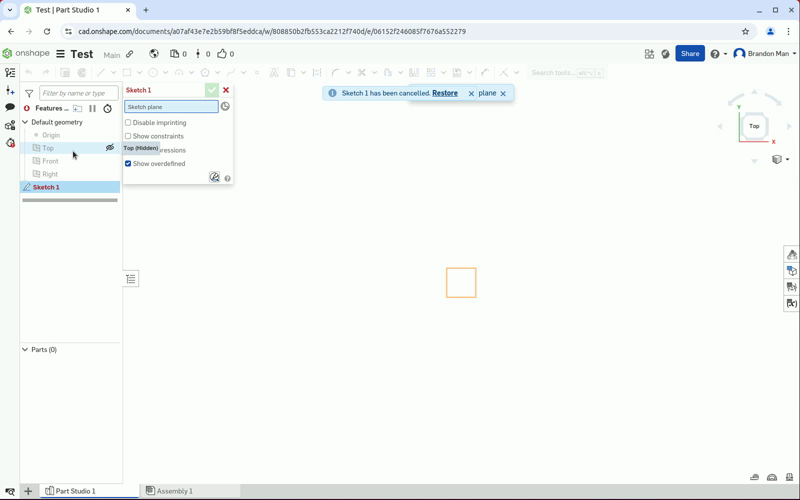
click(73, 150)
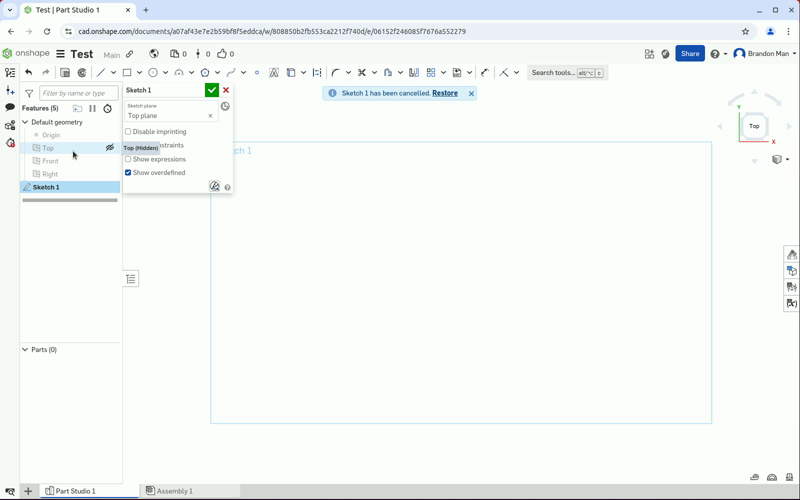
mouse_move(73, 352)
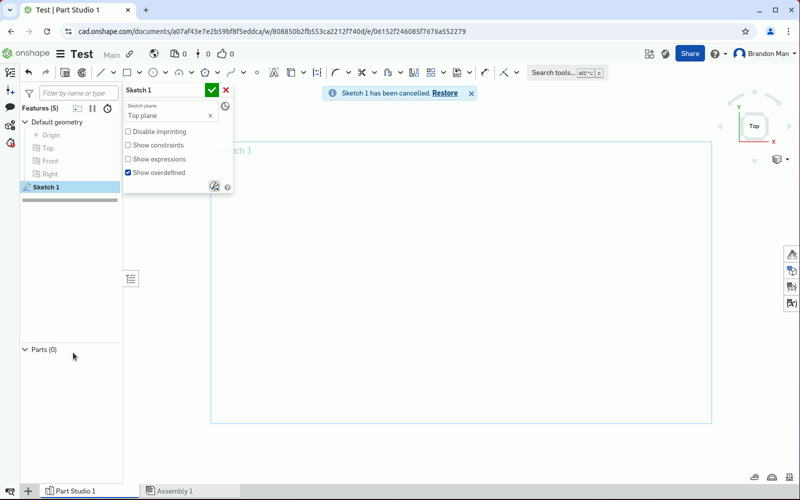
key(y)
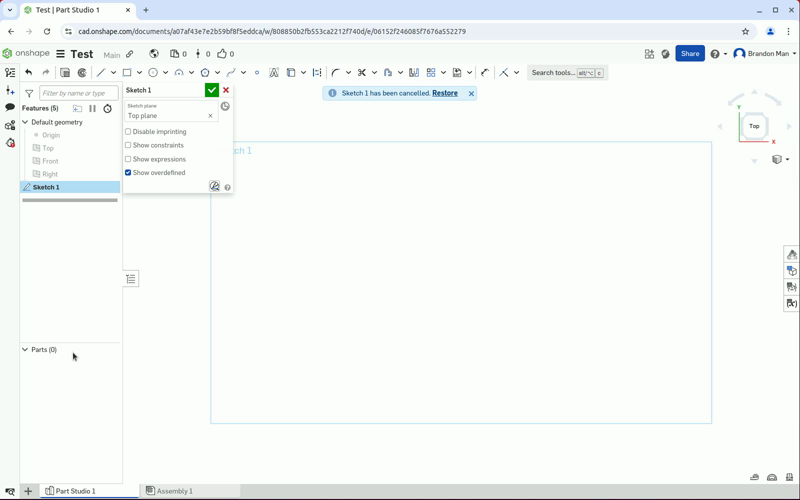
key(c)
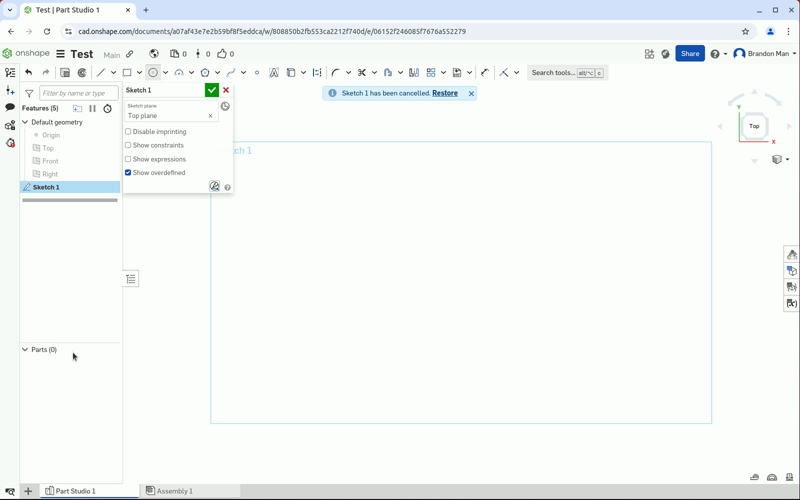
key_down(shift)
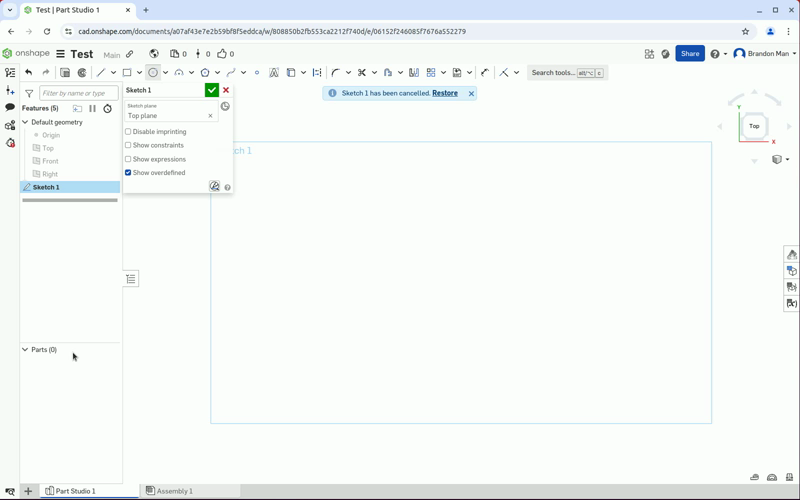
mouse_move(461, 282)
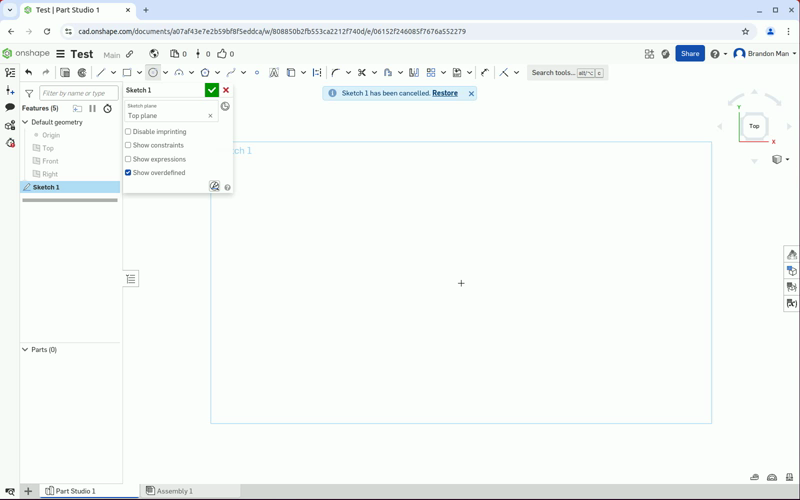
click(461, 282)
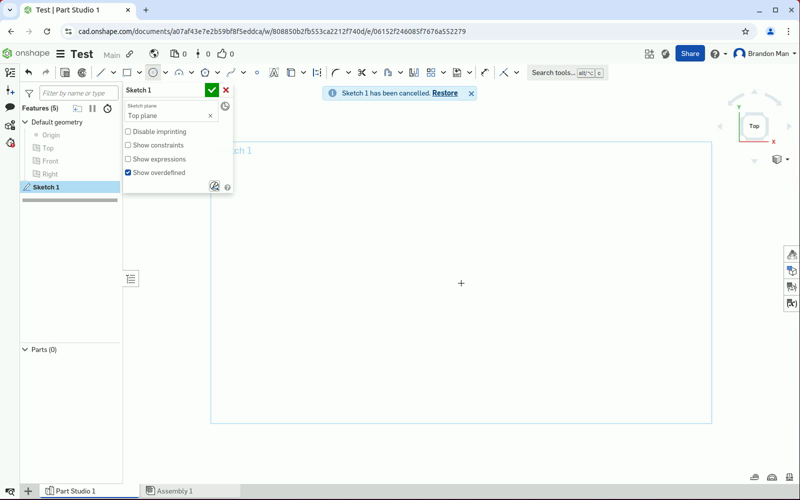
key_up(shift)
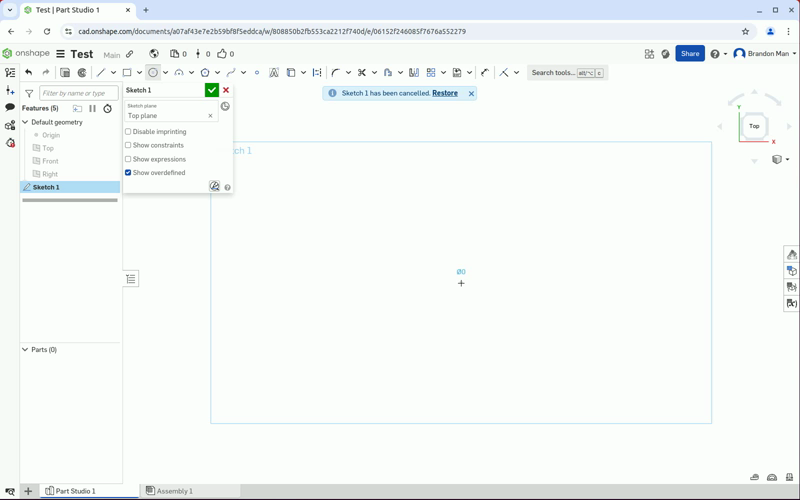
mouse_move(574, 282)
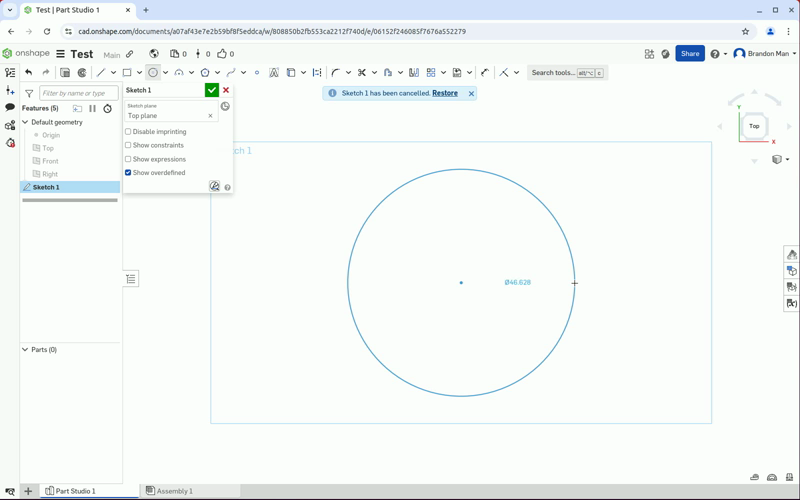
click(574, 282)
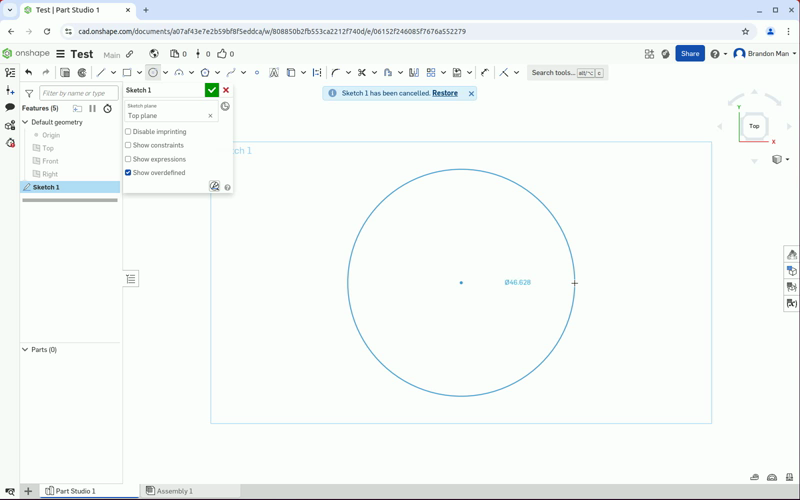
key(esc)
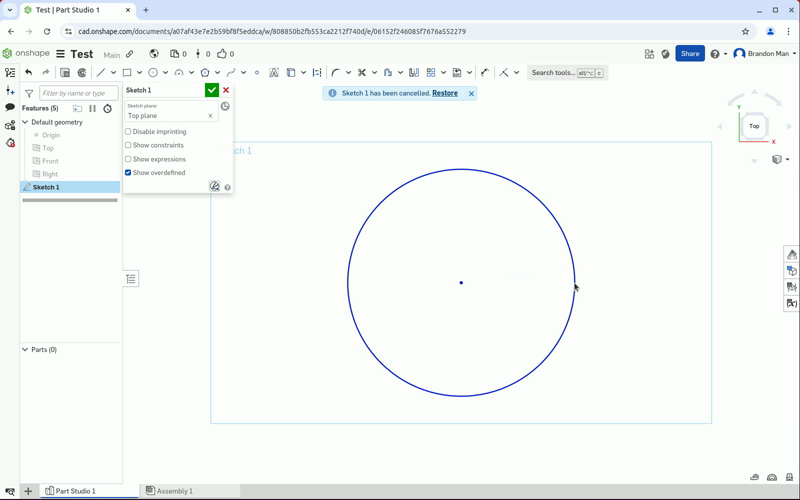
key(c)
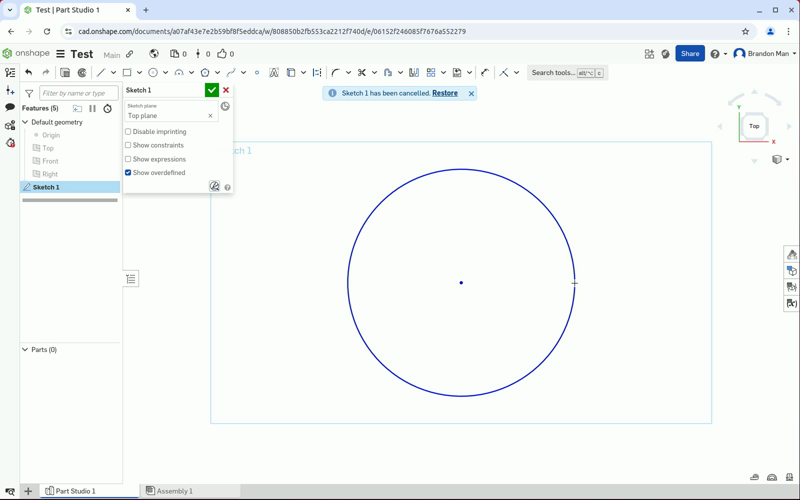
key_down(shift)
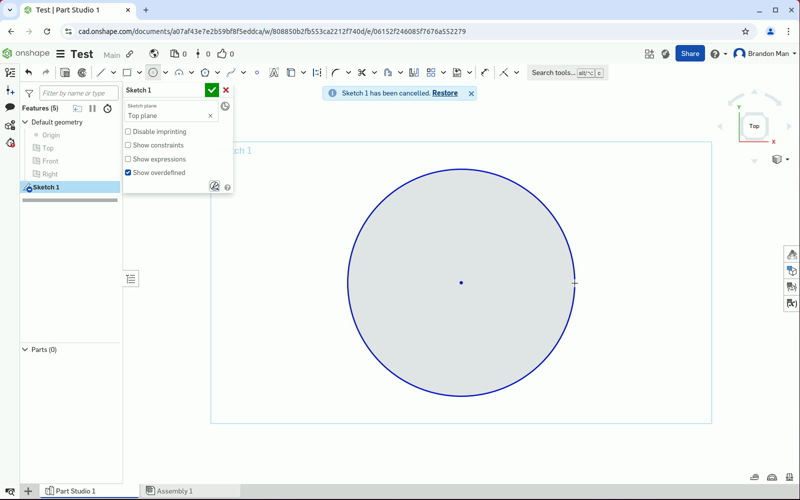
mouse_move(461, 282)
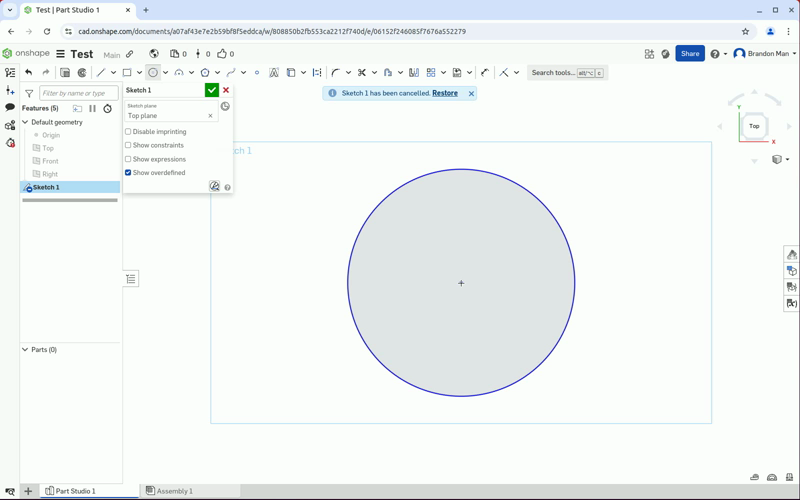
click(461, 282)
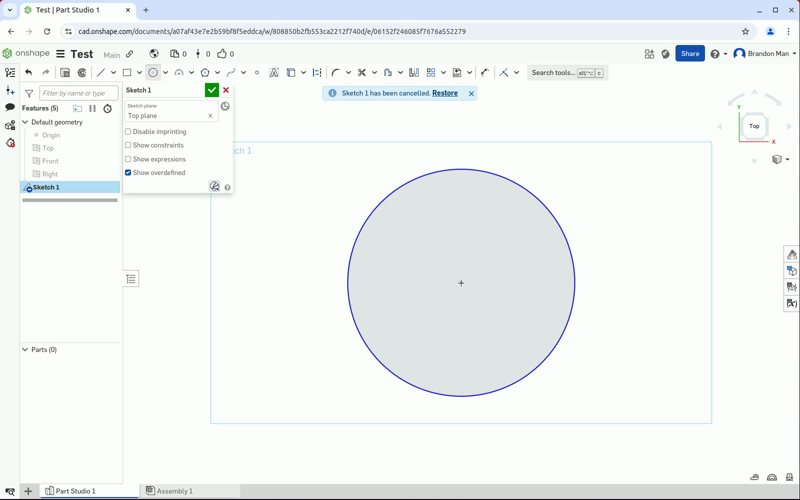
key_up(shift)
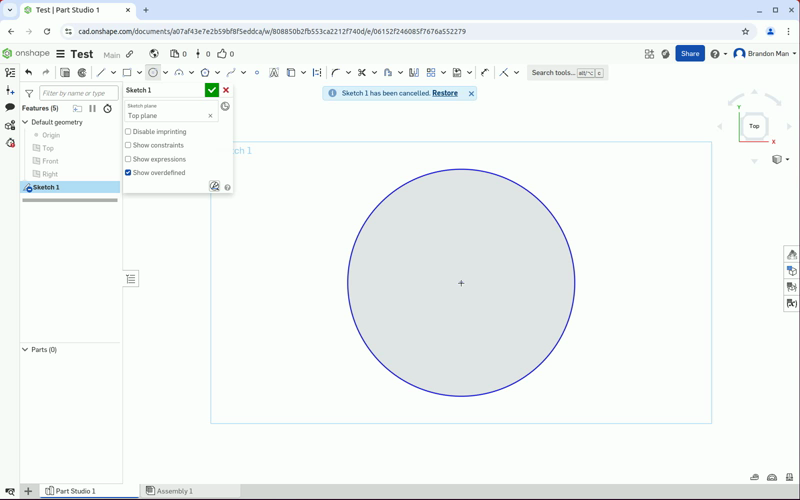
mouse_move(558, 282)
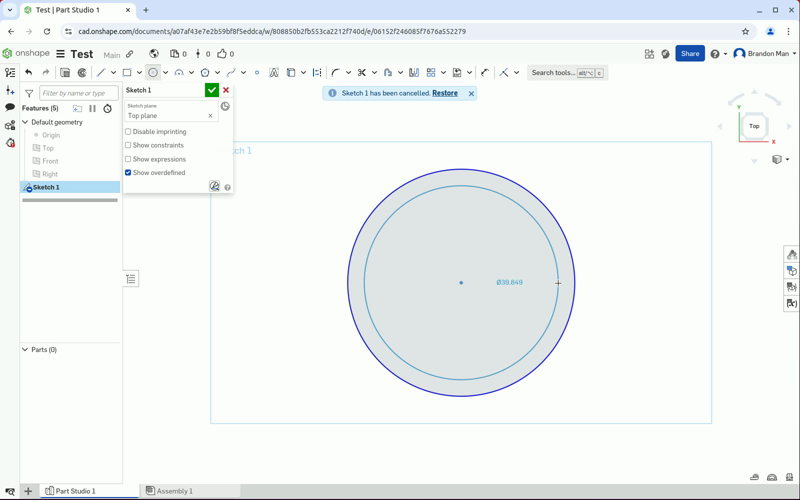
click(558, 282)
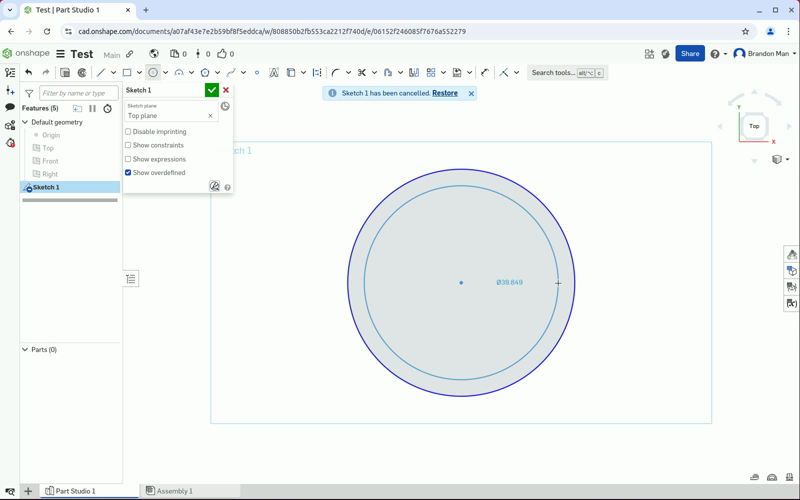
key(esc)
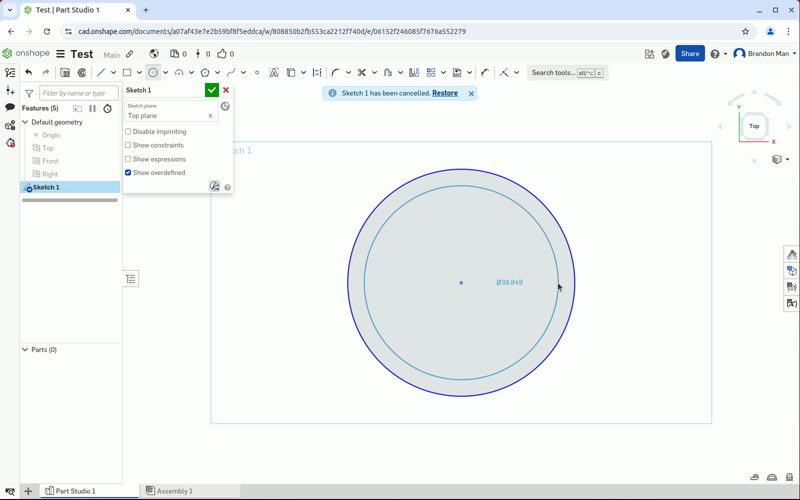
mouse_move(492, 383)
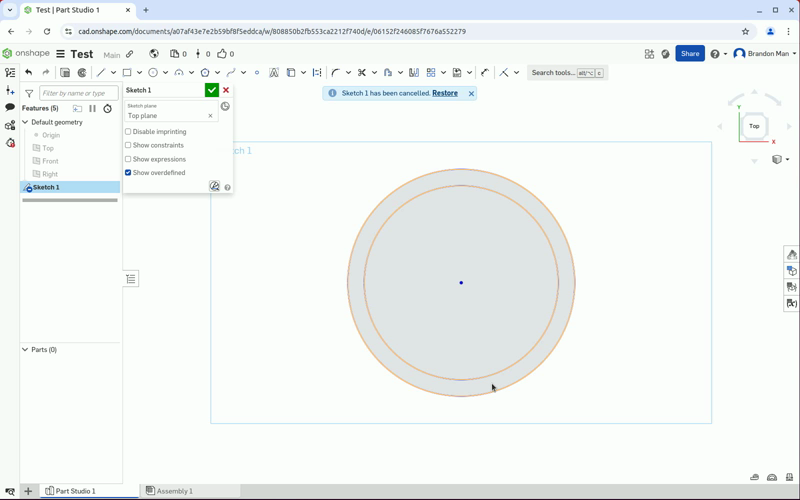
click(492, 383)
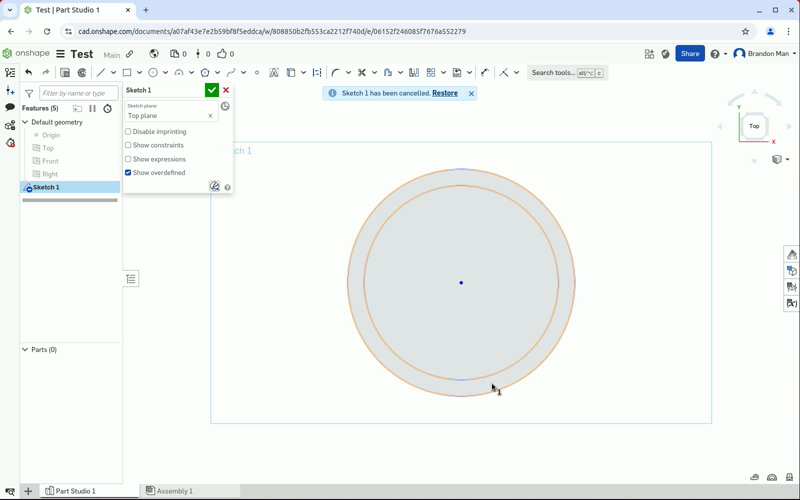
mouse_move(73, 352)
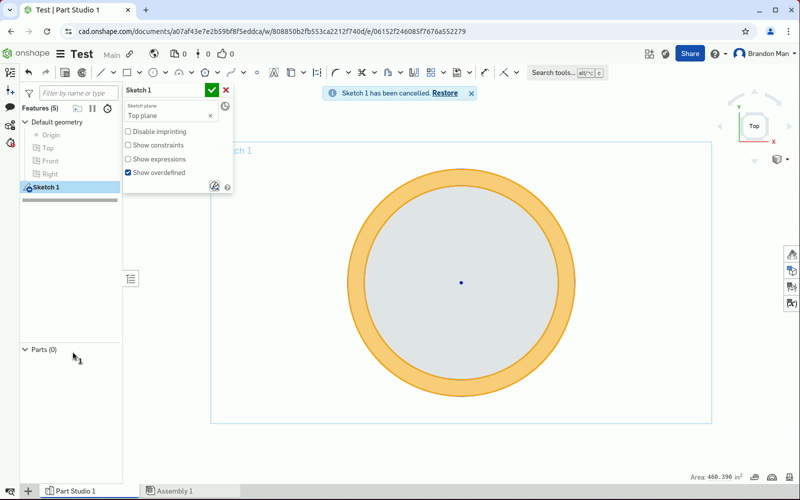
key(shift+y)
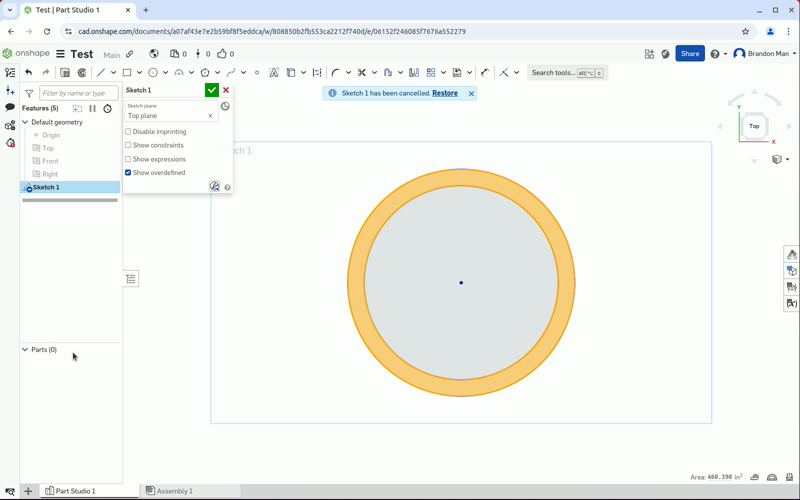
key(shift+e)
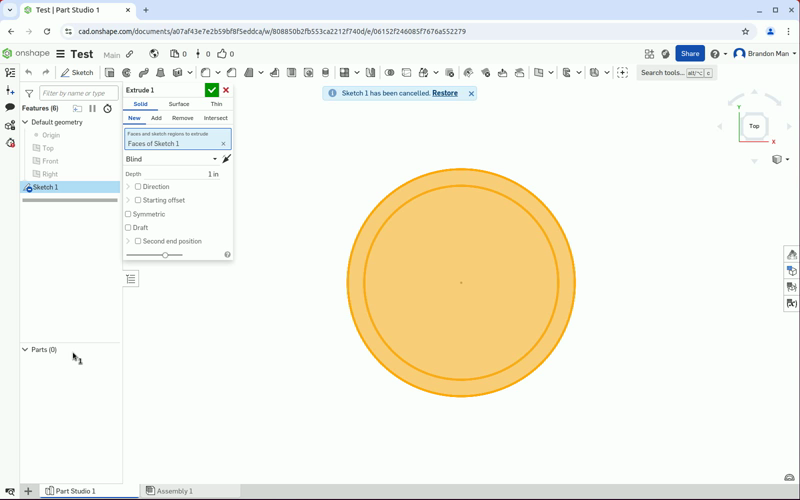
mouse_move(143, 106)
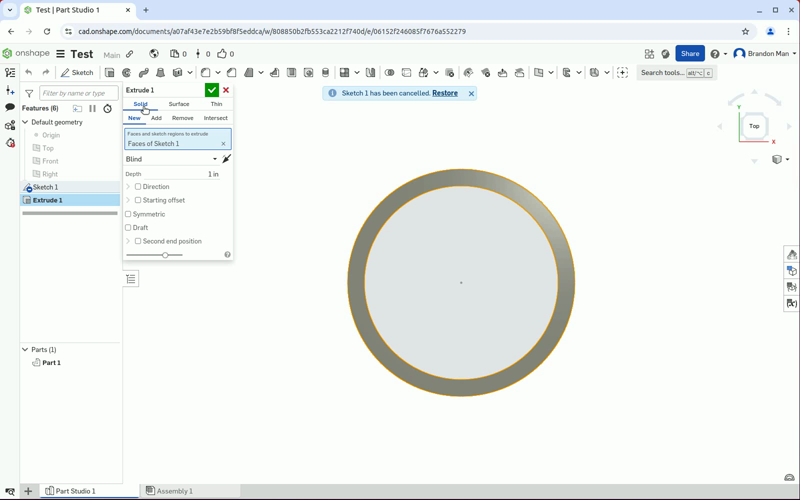
click(143, 106)
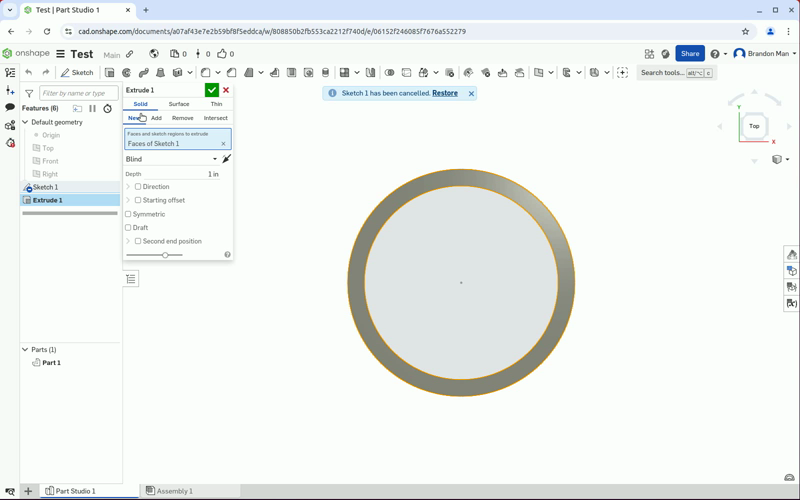
mouse_move(137, 120)
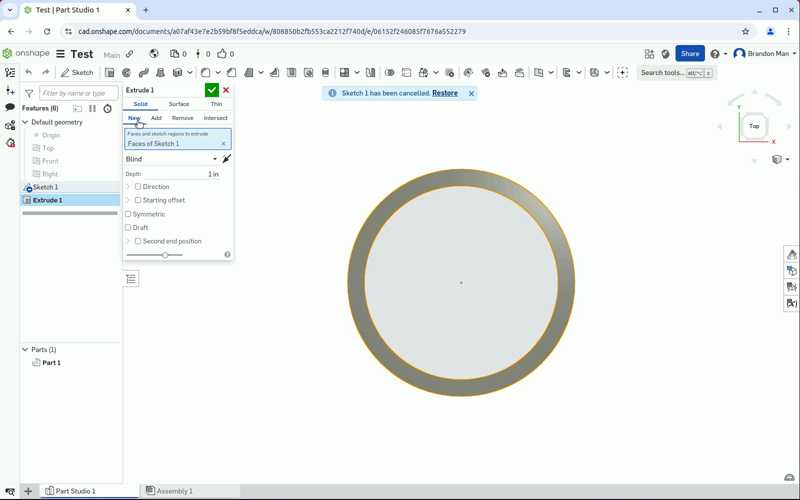
click(137, 120)
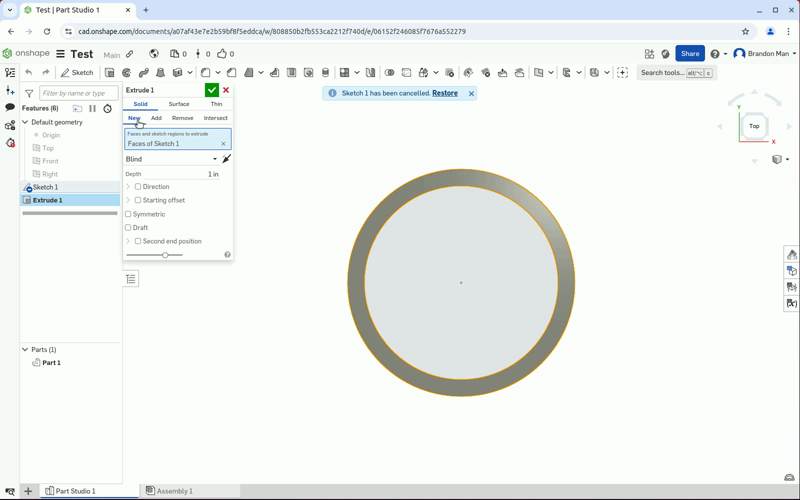
key(tab, 4)
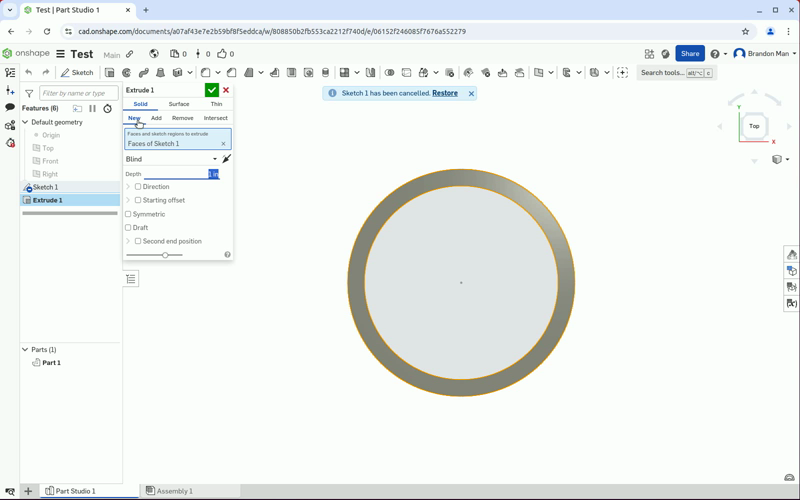
text(3.37)
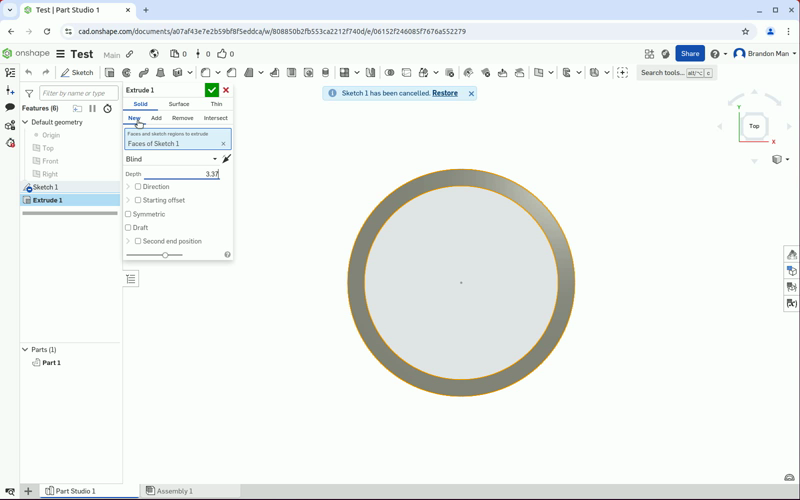
key(tab, 3)
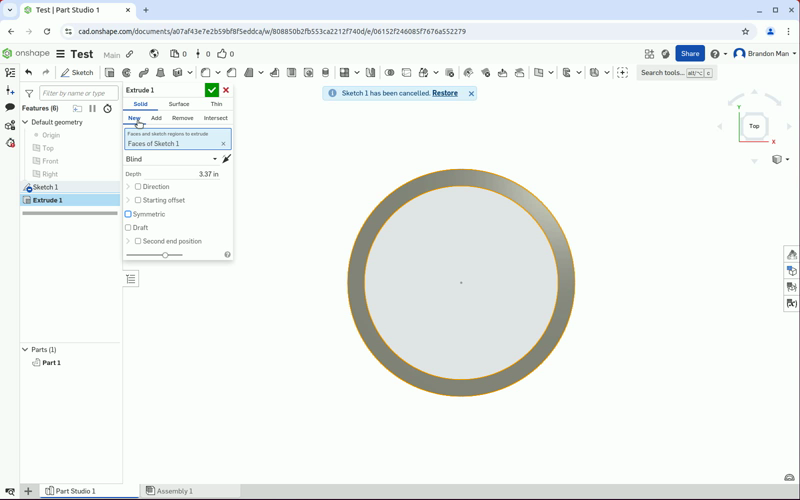
key(space)
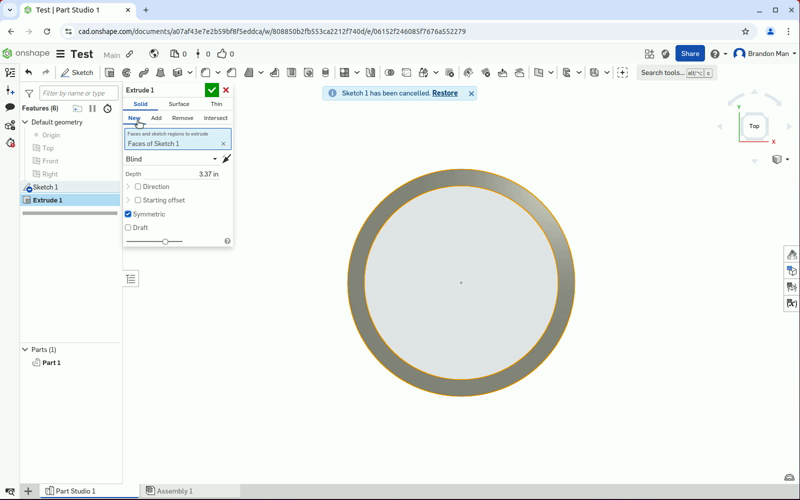
key(enter)
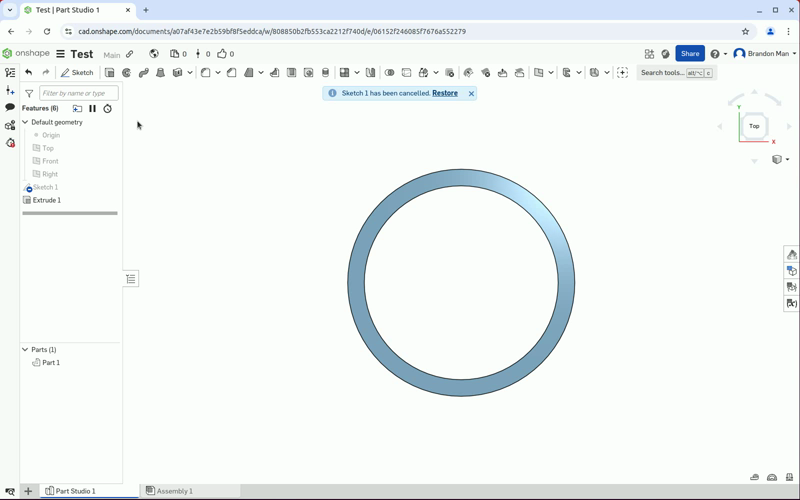
key(shift+h)
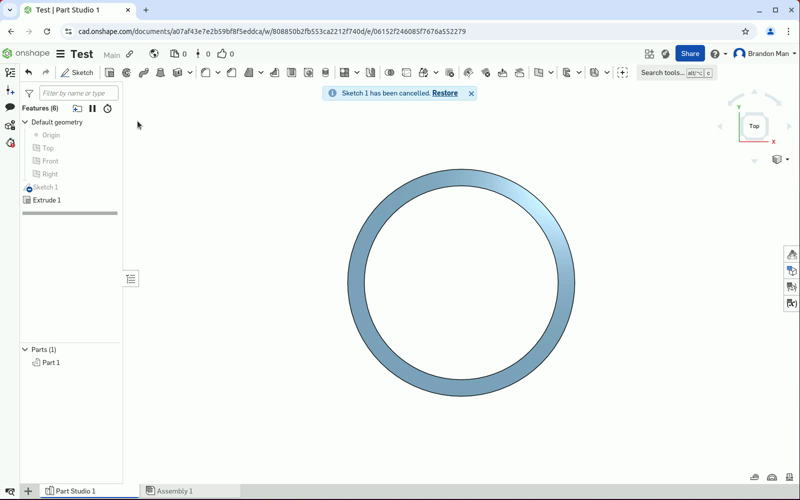
key(shift+h)
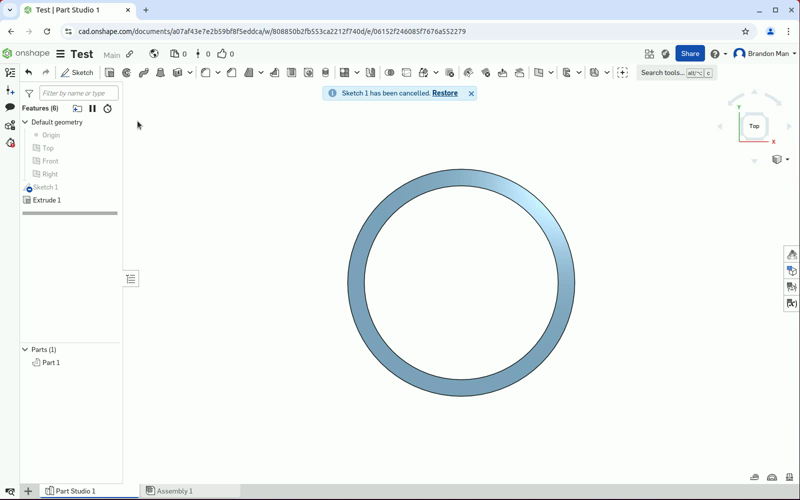
mouse_move(73, 189)
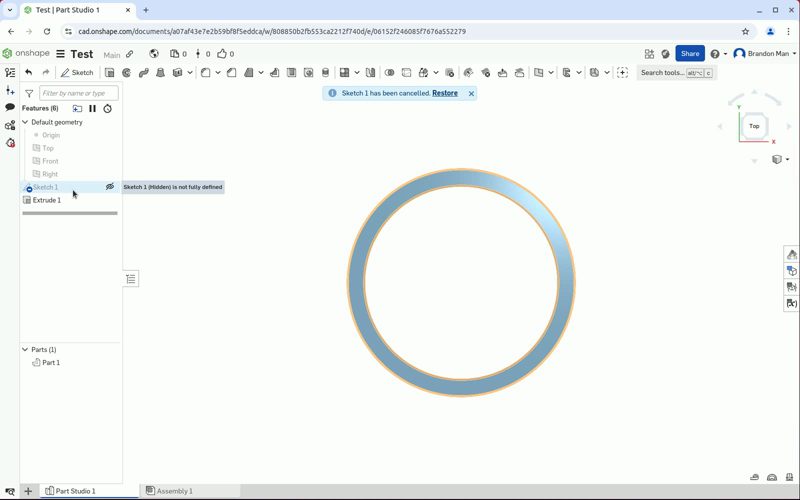
click(73, 189)
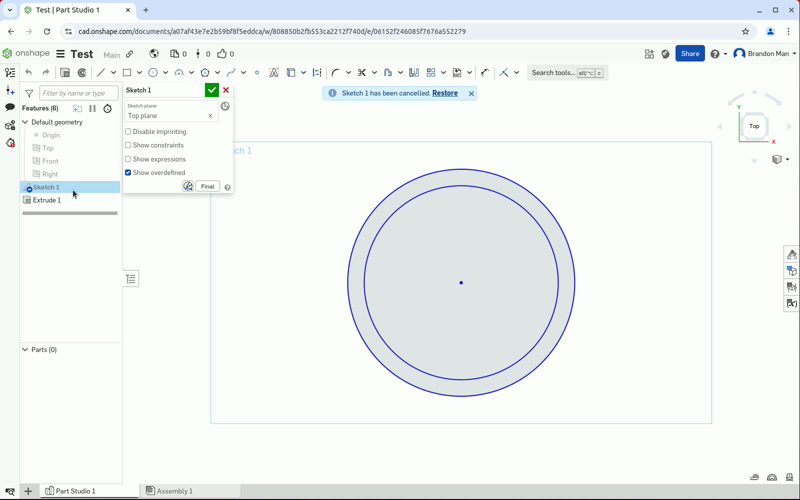
mouse_move(229, 92)
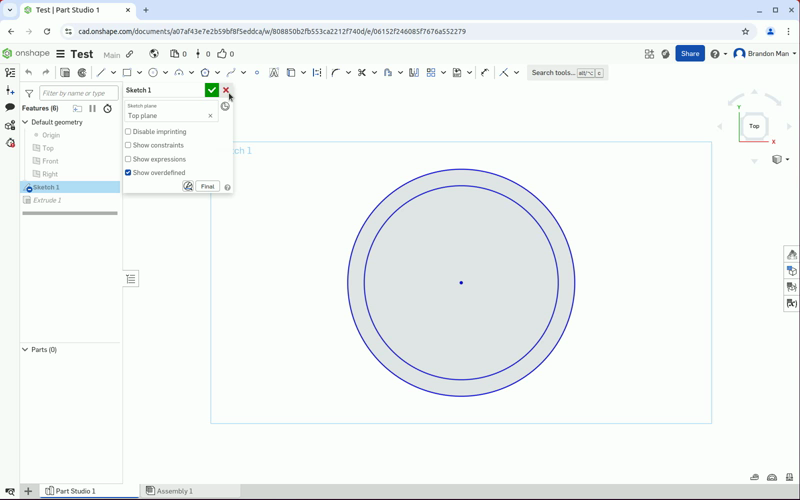
click(229, 92)
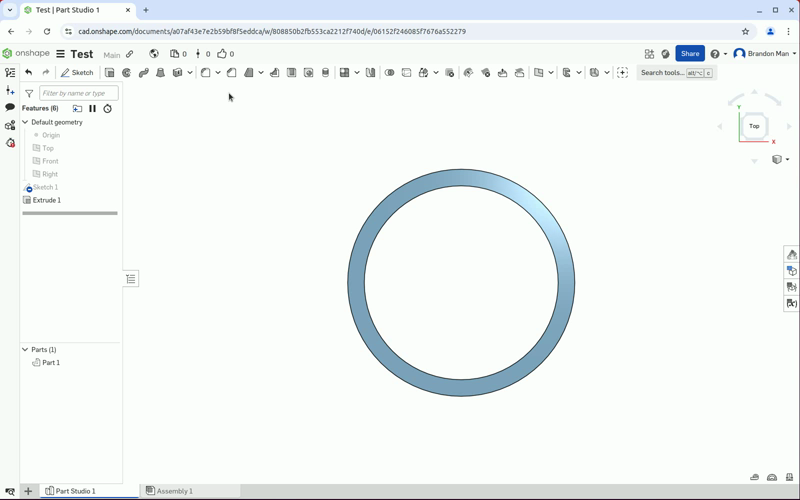
mouse_move(73, 352)
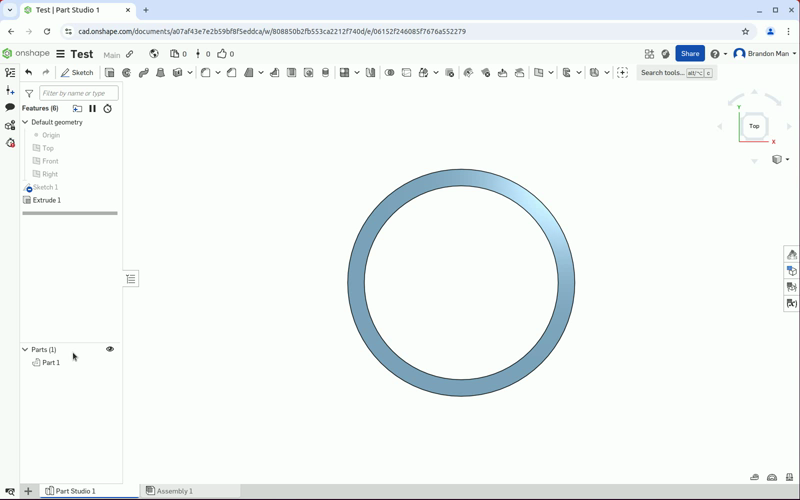
key(y)
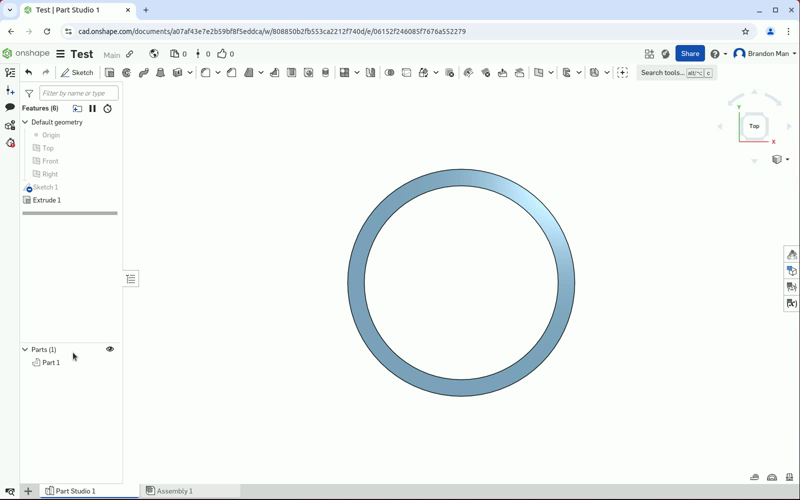
key(shift+p)
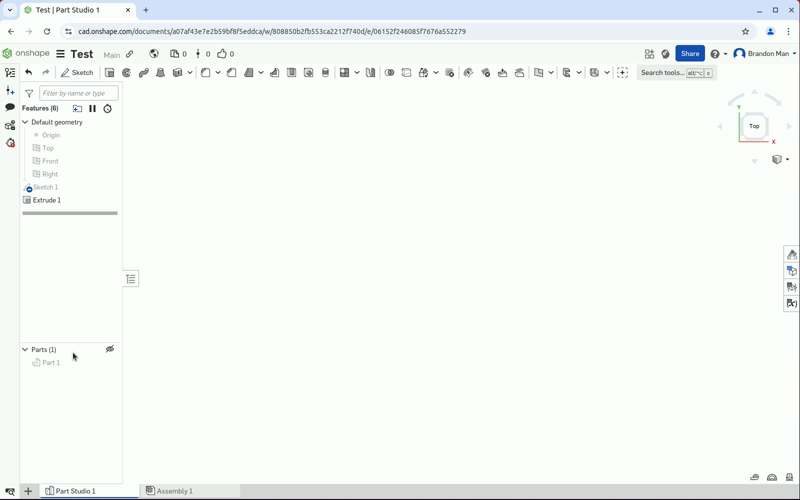
key(space)
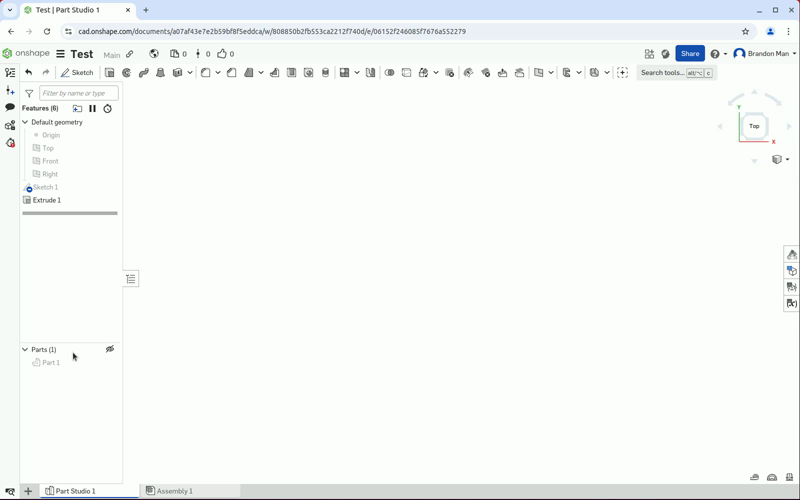
key_down(shift)
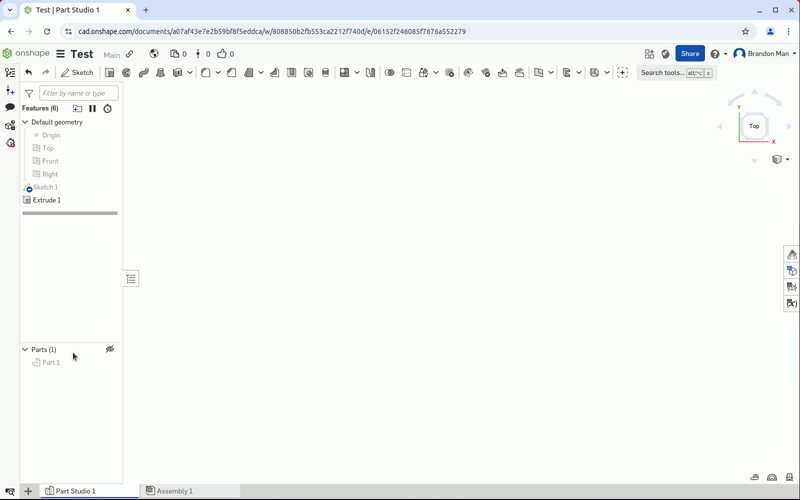
key(up)
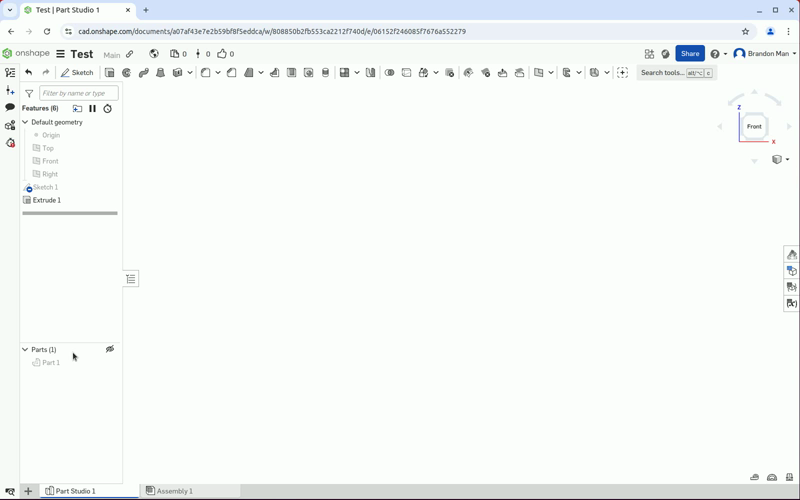
key_up(shift)
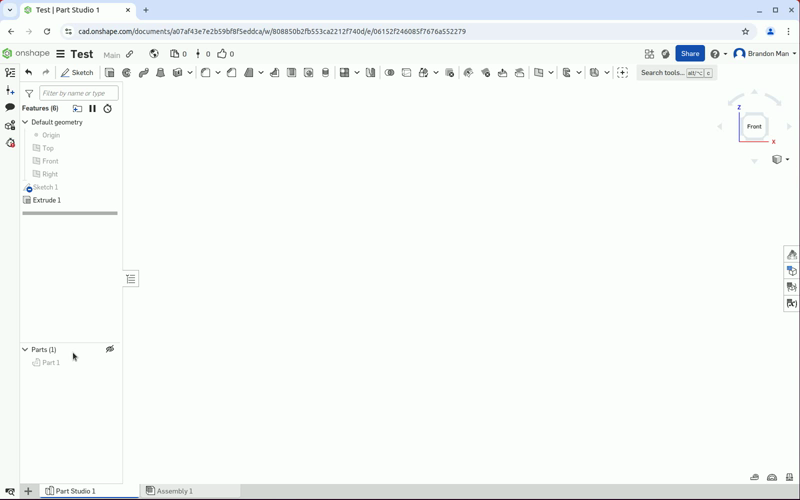
key(space)
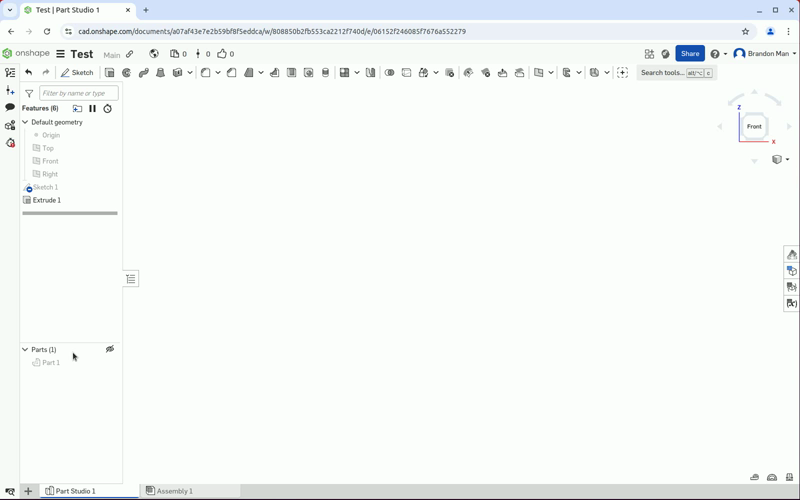
key_down(shift)
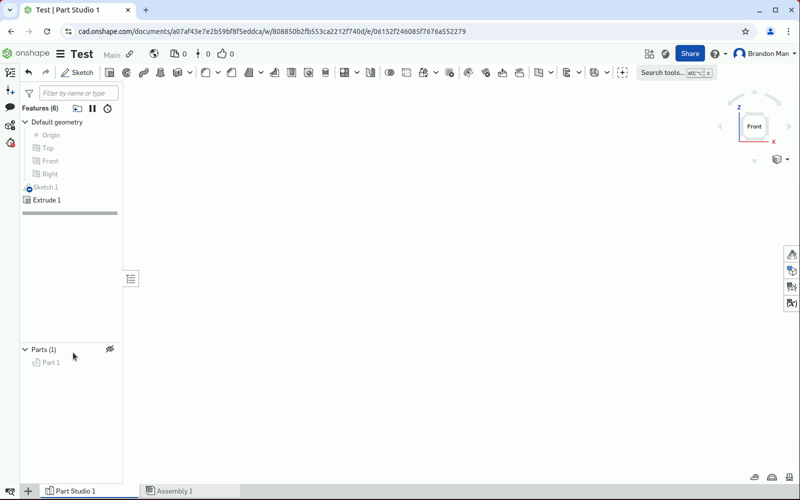
key(left)
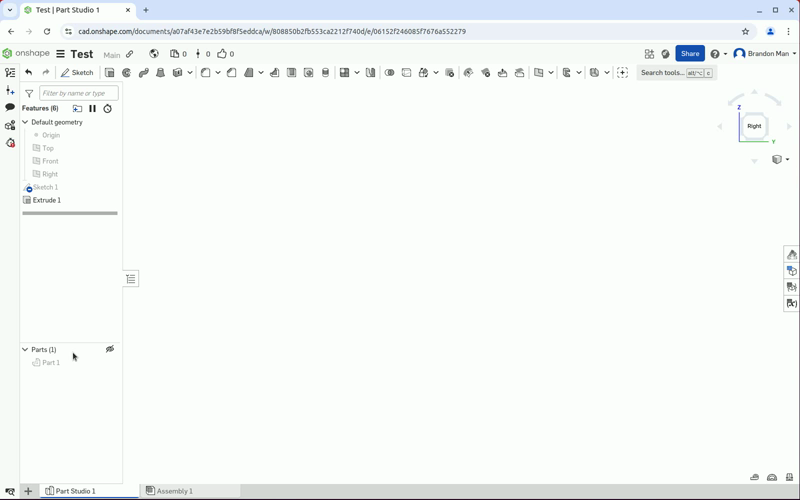
key_up(shift)
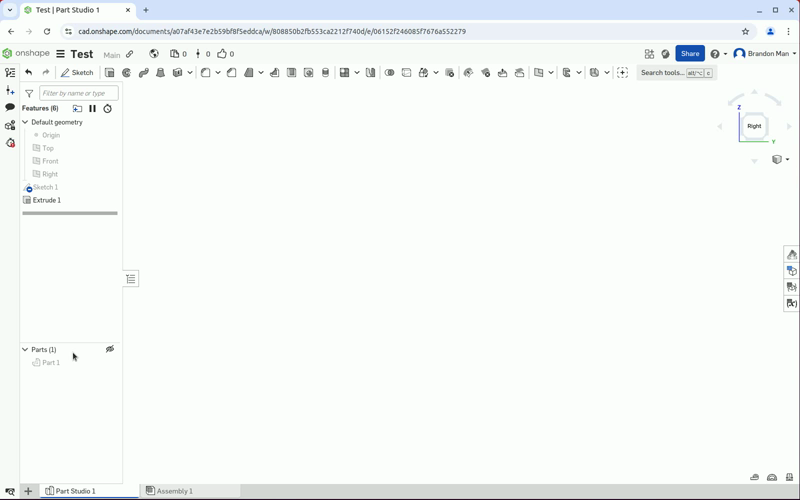
mouse_move(73, 352)
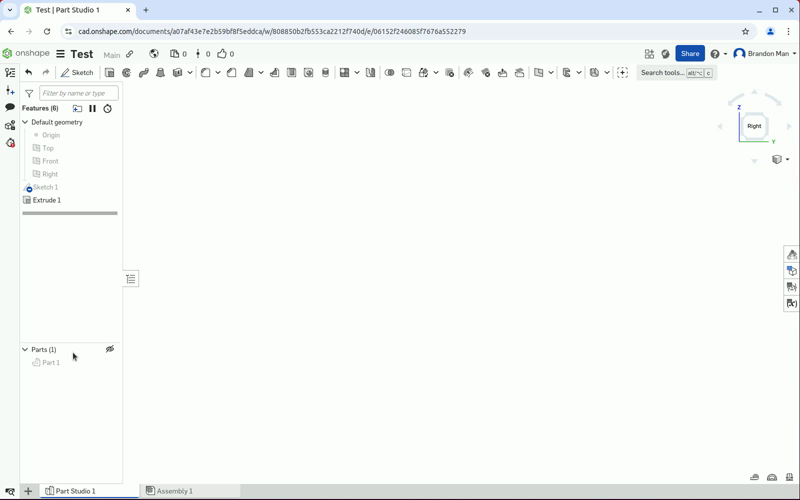
key(shift+y)
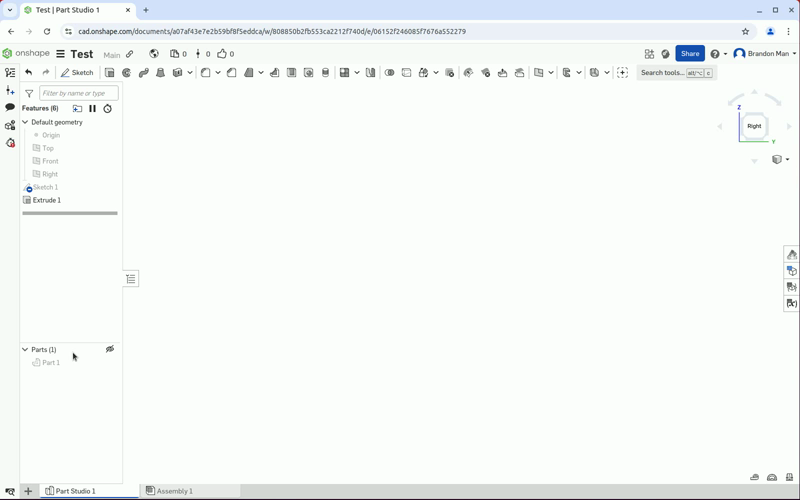
key(shift+s)
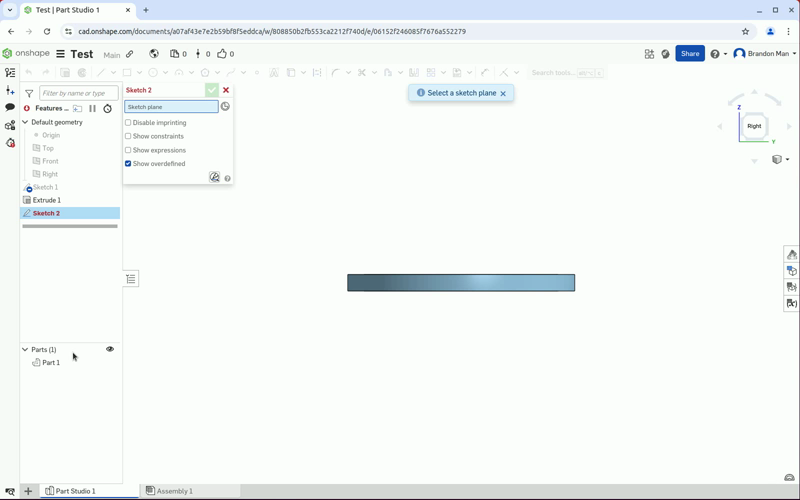
mouse_move(73, 176)
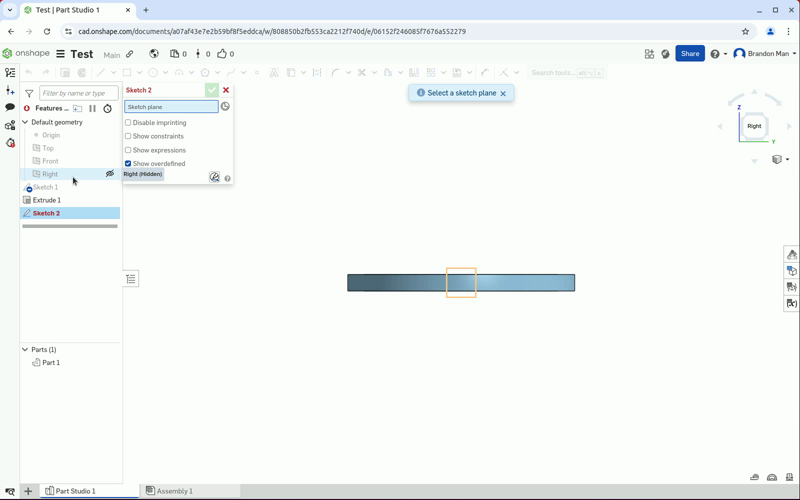
click(73, 176)
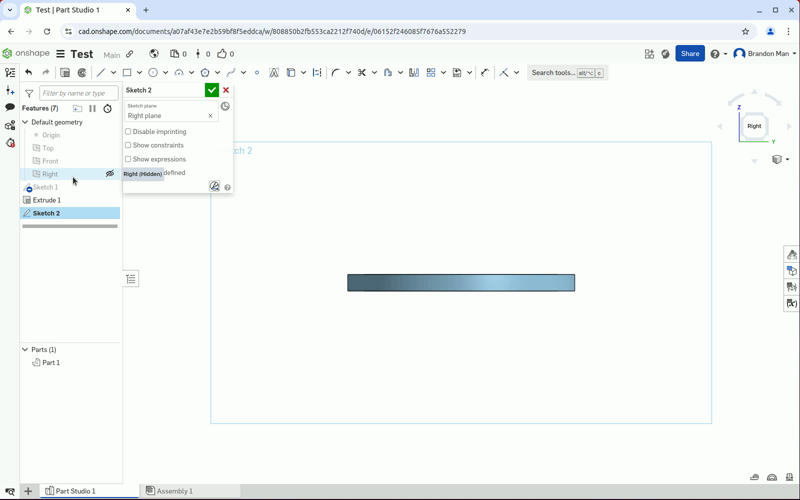
mouse_move(73, 352)
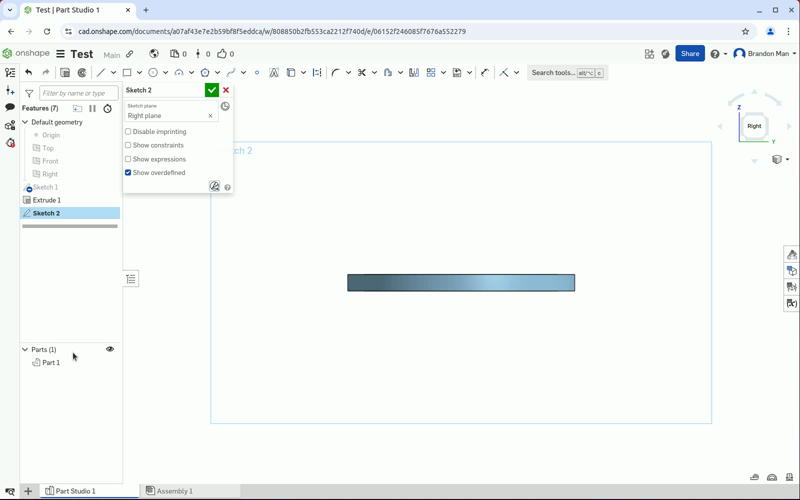
key(y)
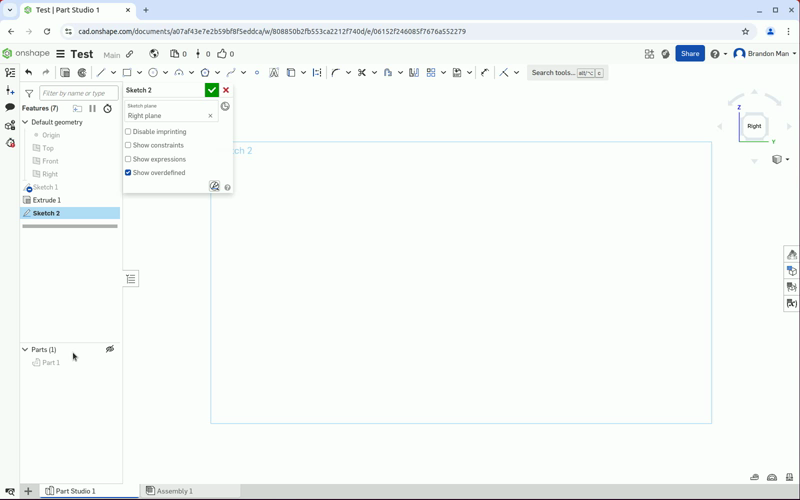
key(c)
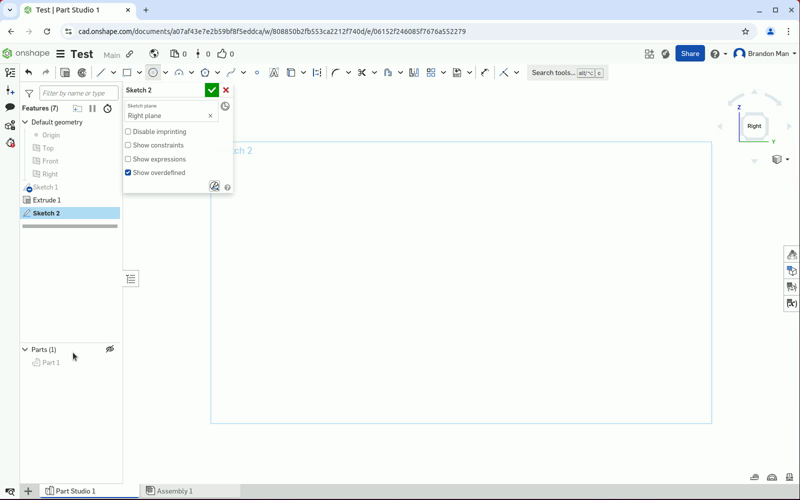
key_down(shift)
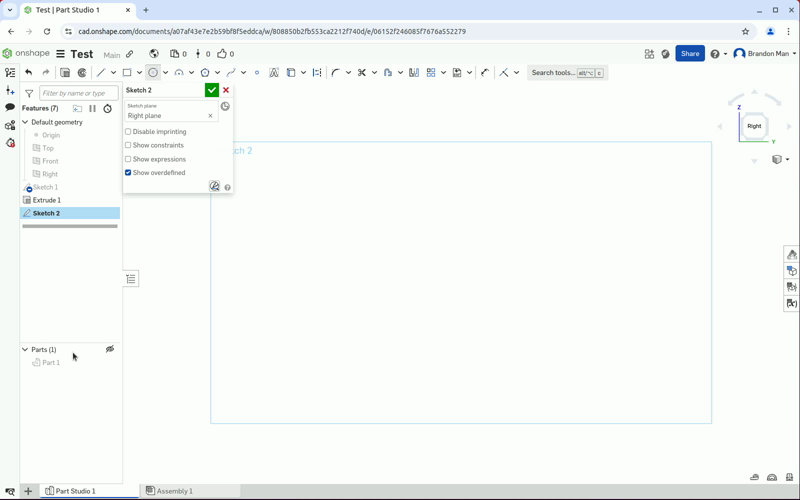
mouse_move(461, 282)
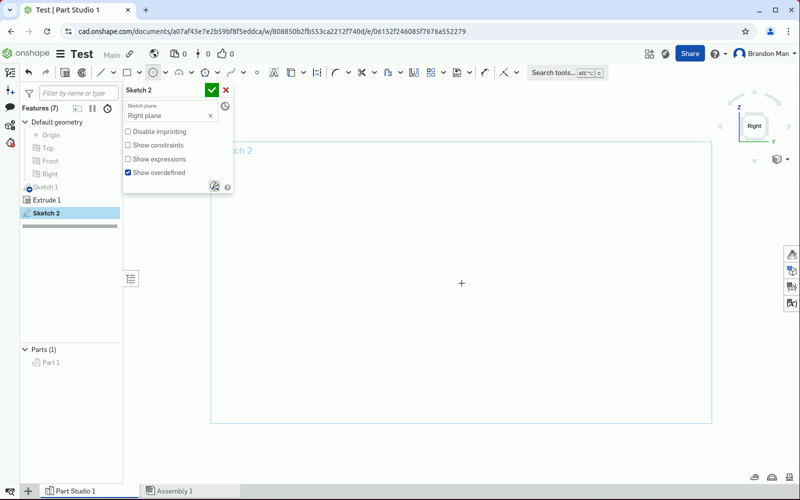
click(461, 282)
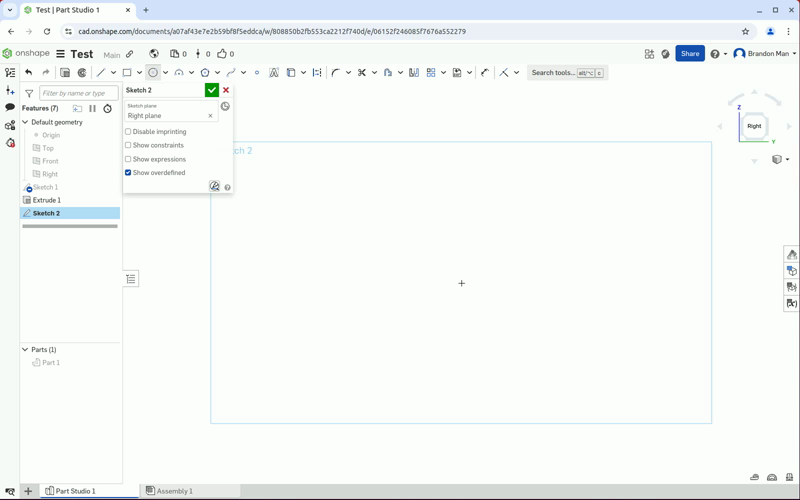
key_up(shift)
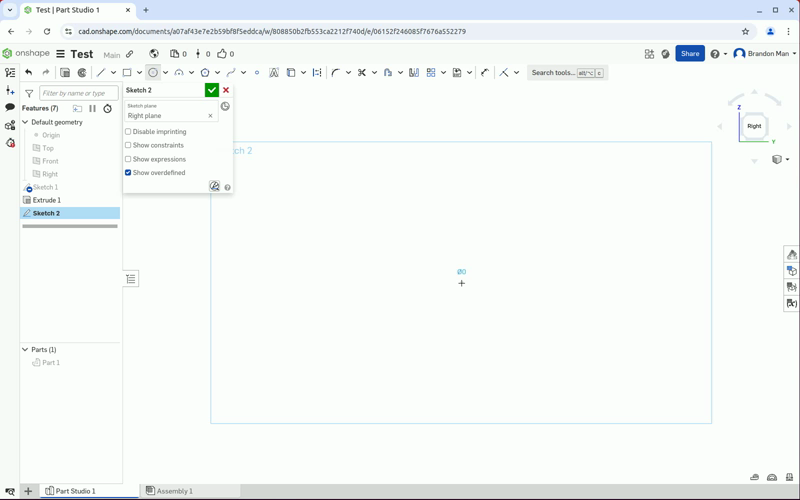
mouse_move(468, 282)
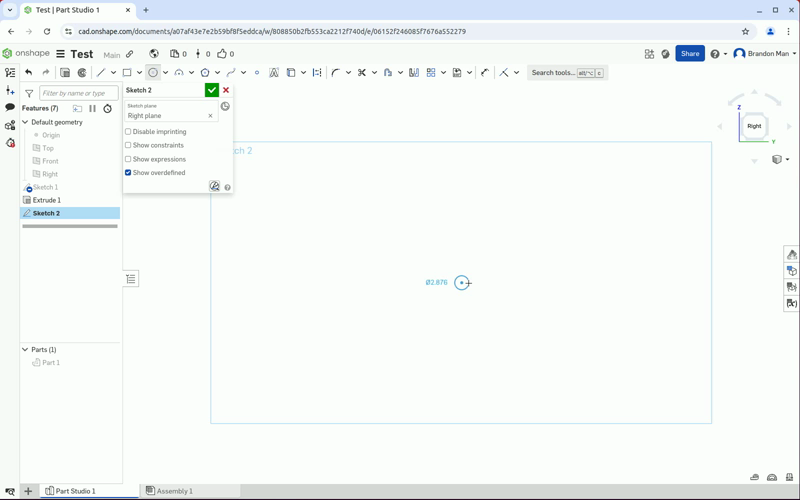
click(468, 282)
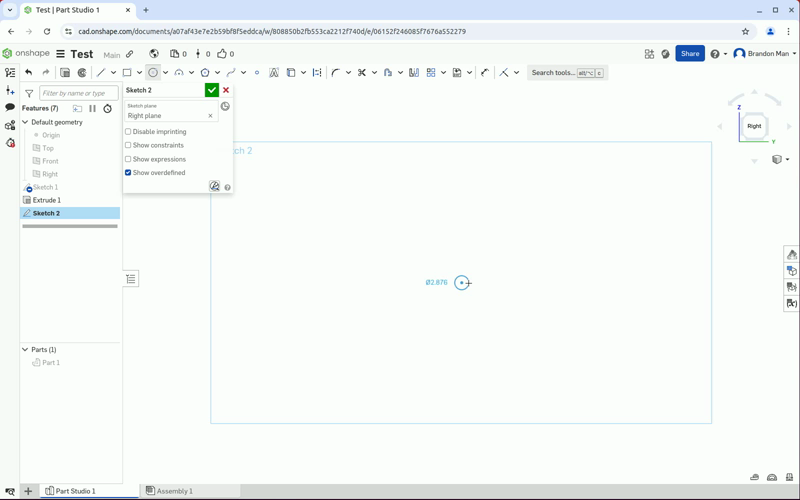
key(esc)
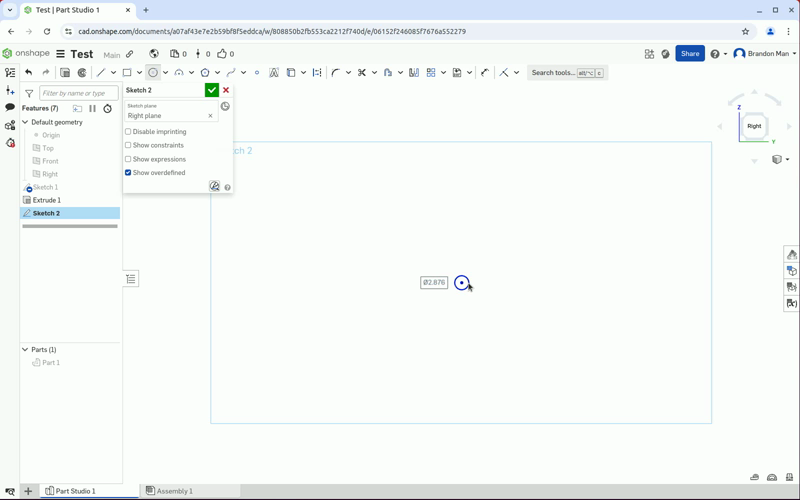
mouse_move(466, 287)
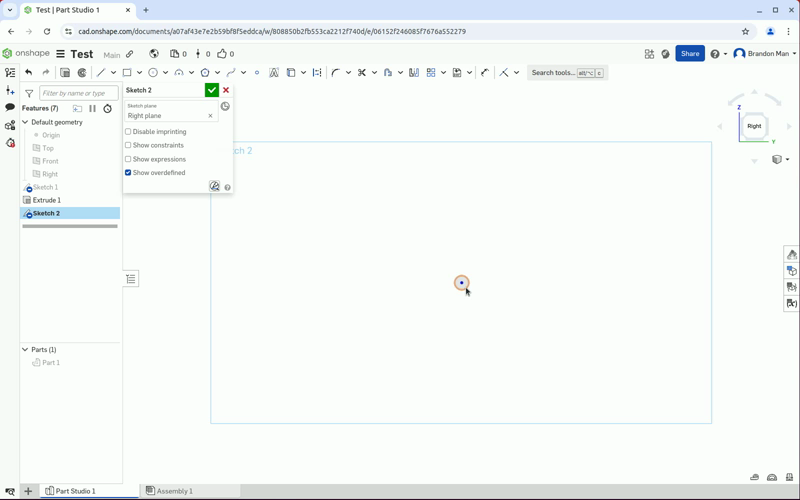
scroll(6)
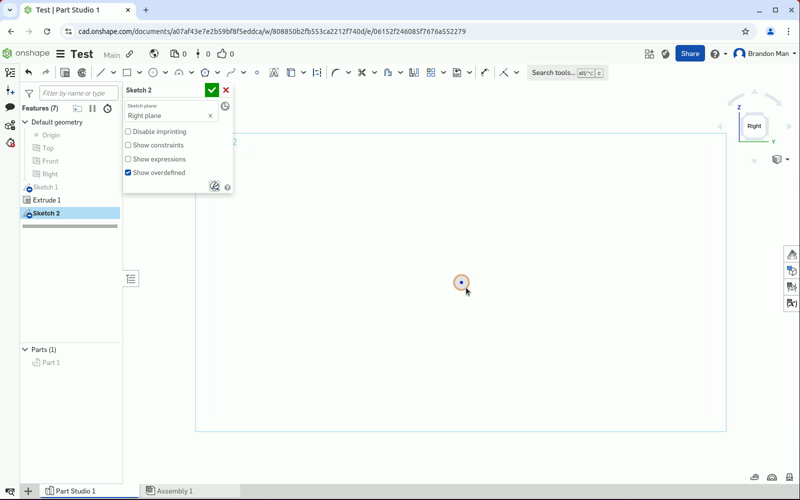
scroll(6)
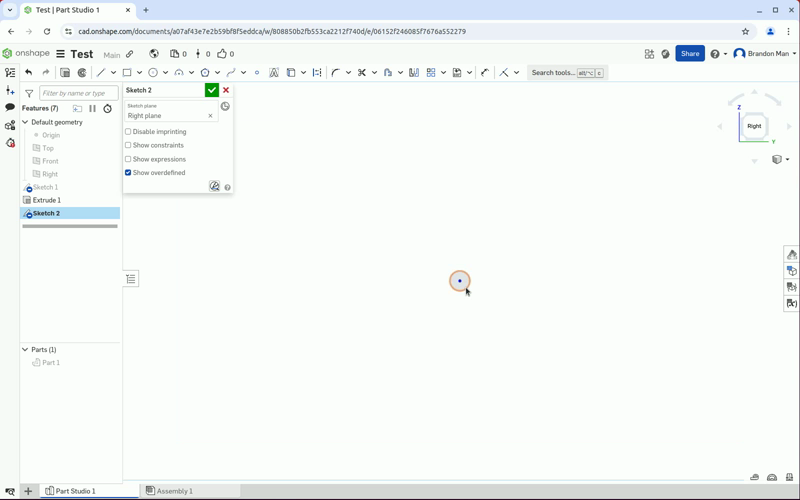
scroll(6)
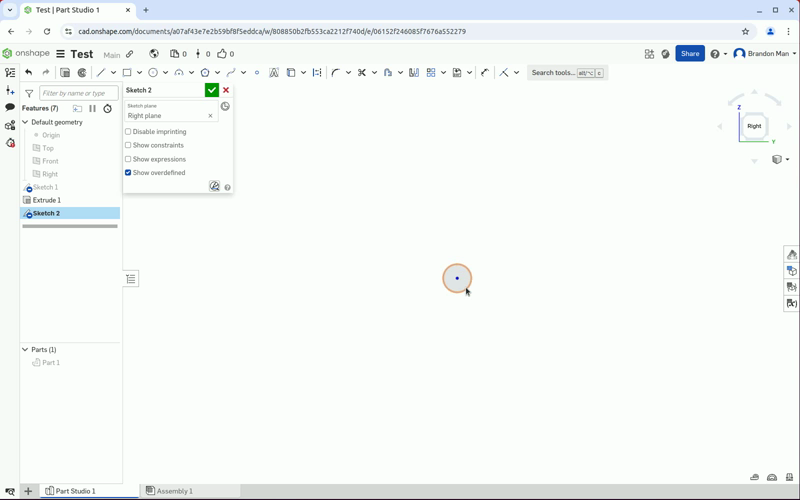
scroll(6)
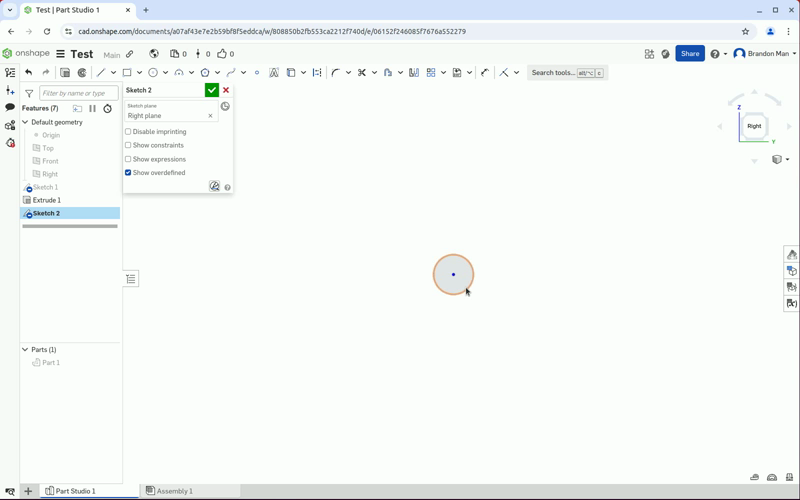
scroll(6)
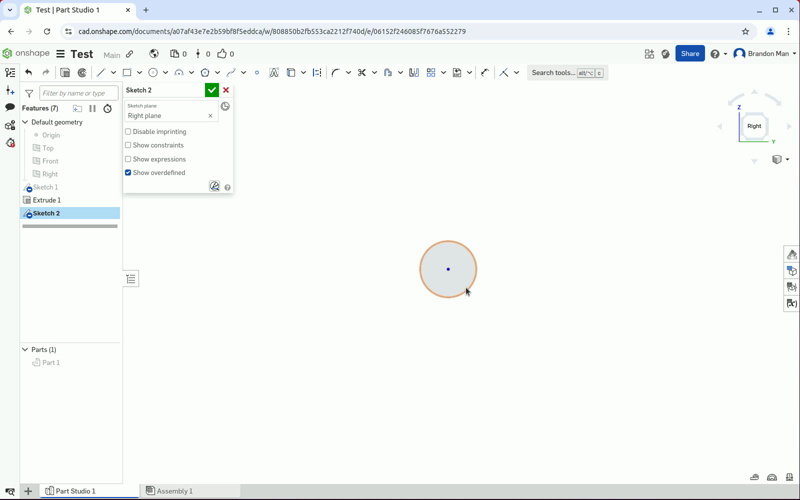
scroll(6)
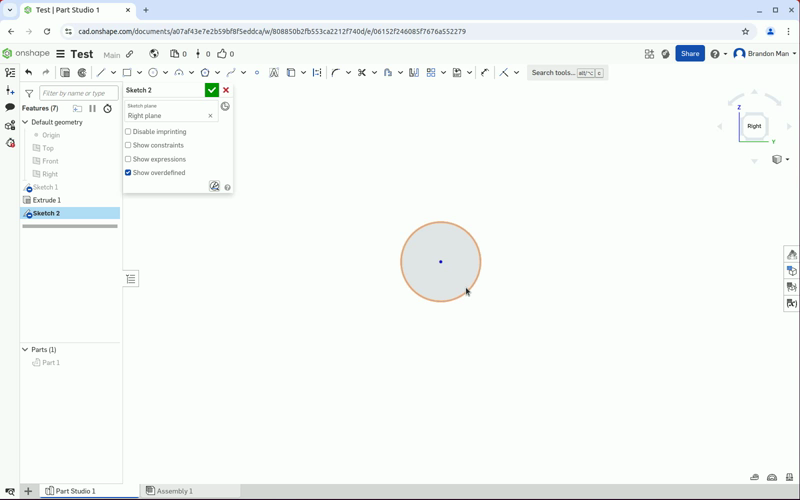
scroll(6)
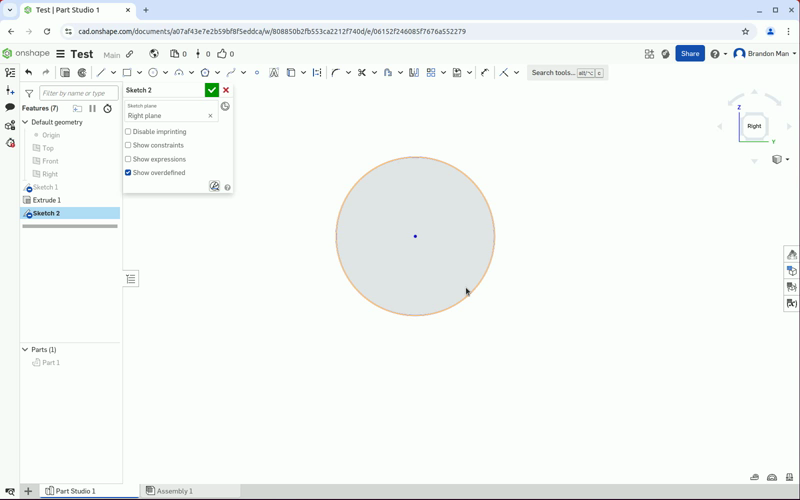
click(466, 287)
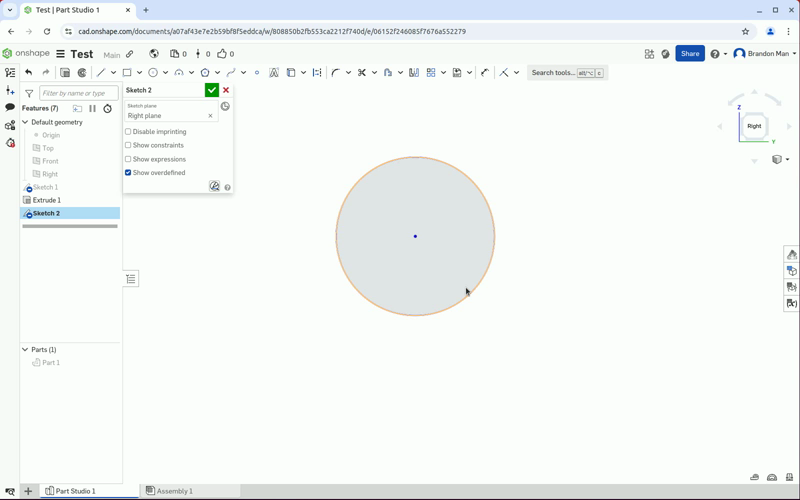
scroll(-6)
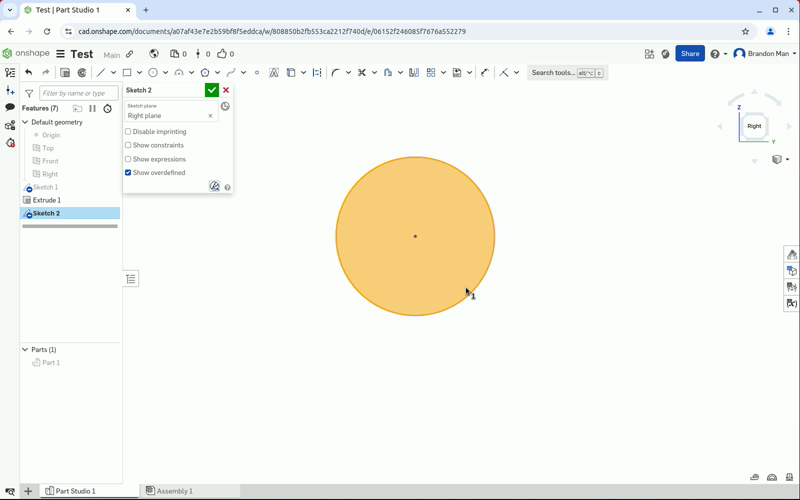
scroll(-6)
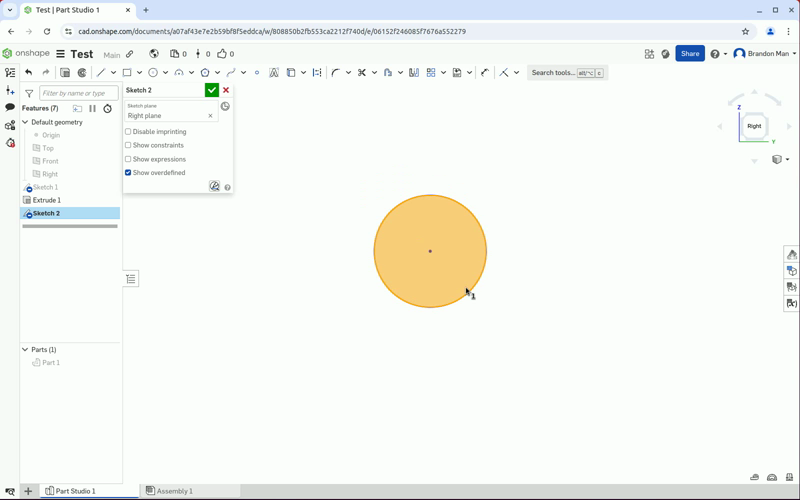
scroll(-6)
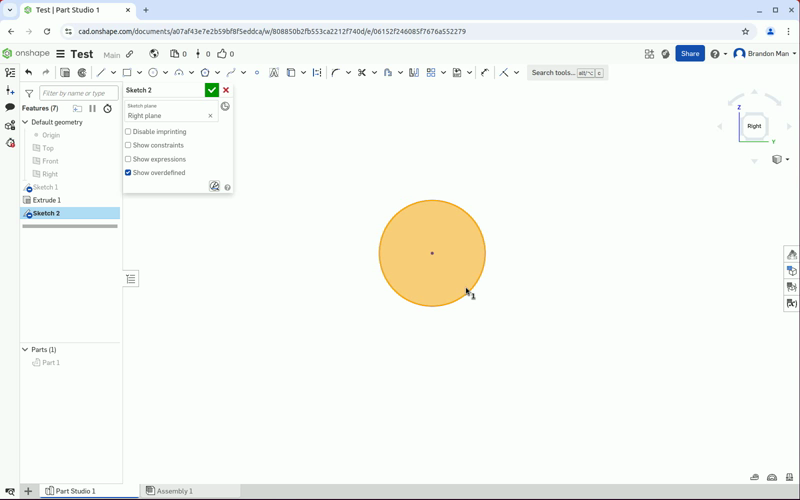
scroll(-6)
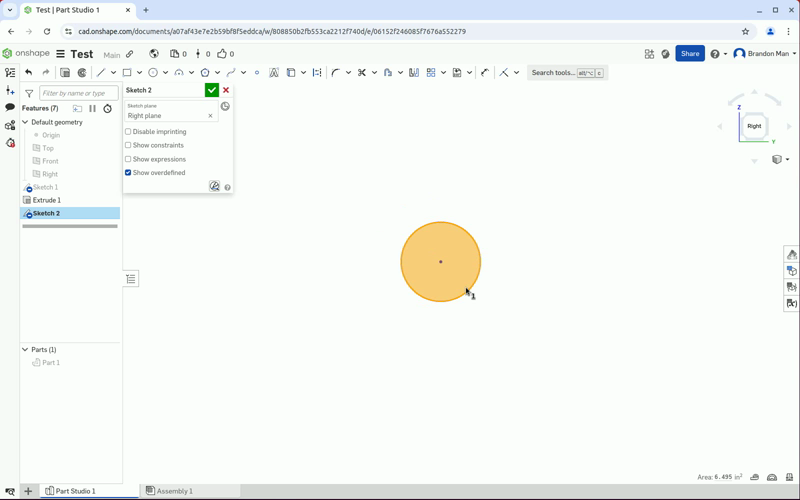
scroll(-6)
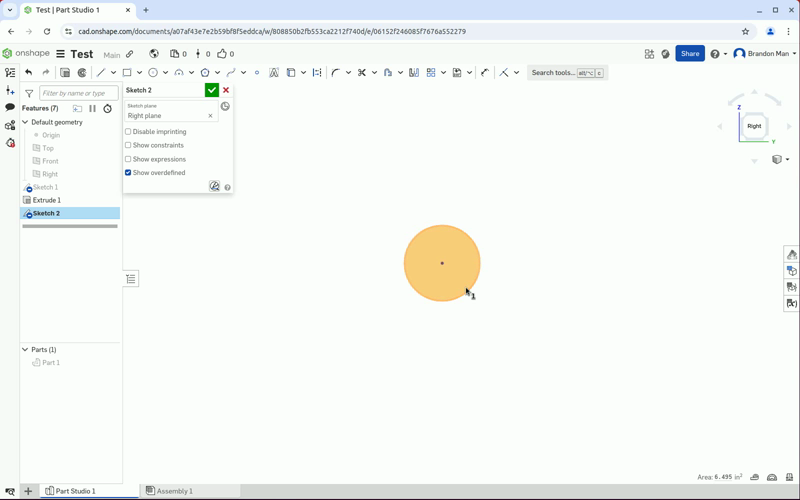
scroll(-6)
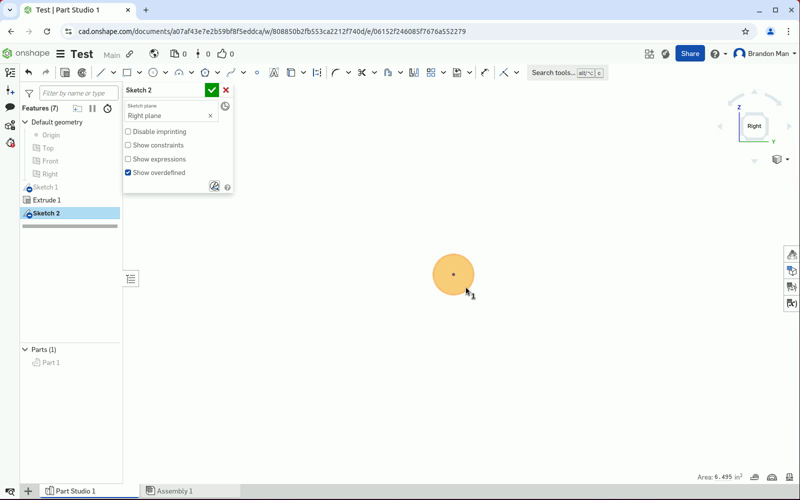
scroll(-6)
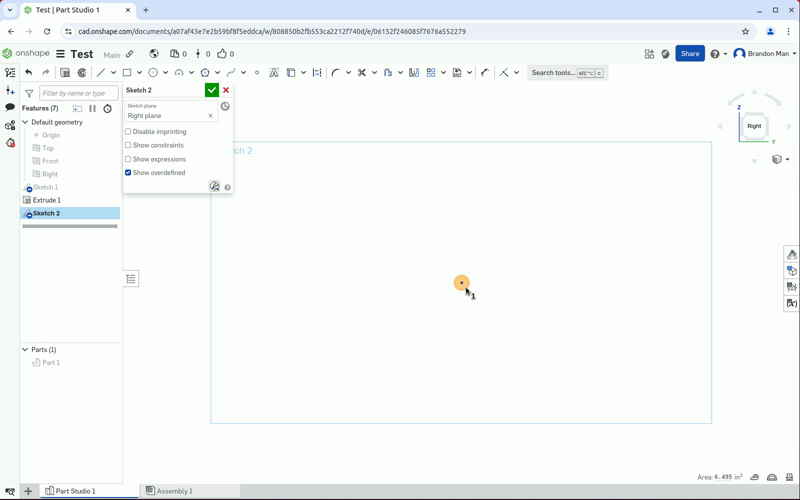
mouse_move(73, 352)
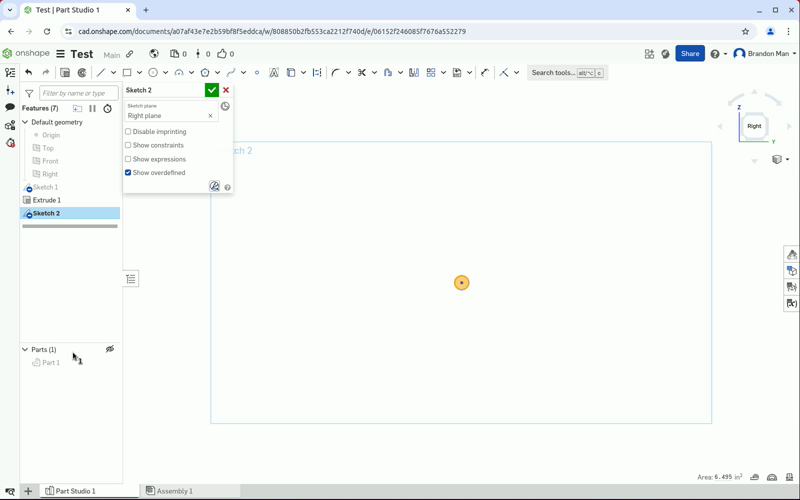
key(shift+y)
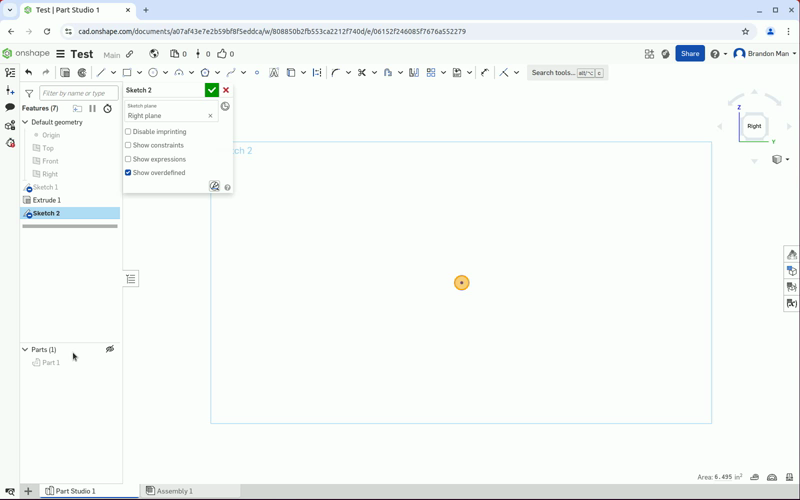
key(shift+e)
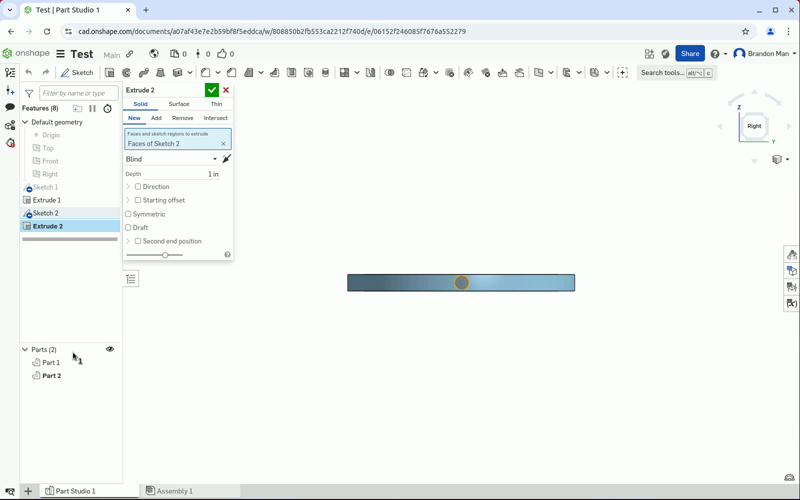
mouse_move(143, 106)
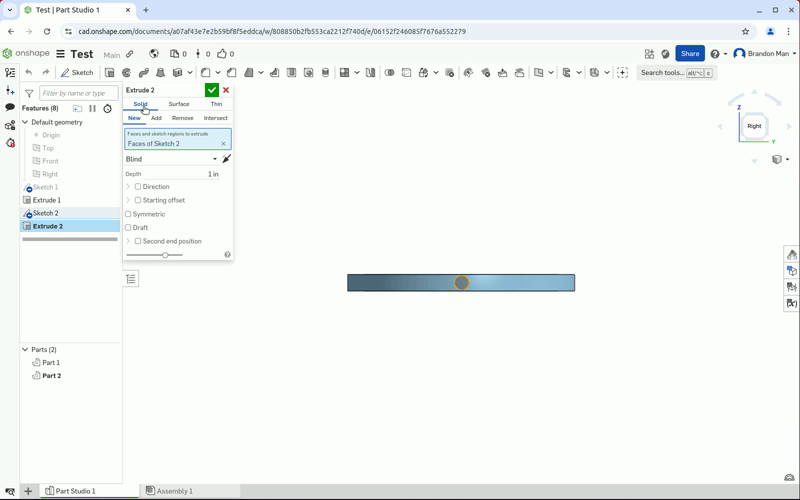
click(143, 106)
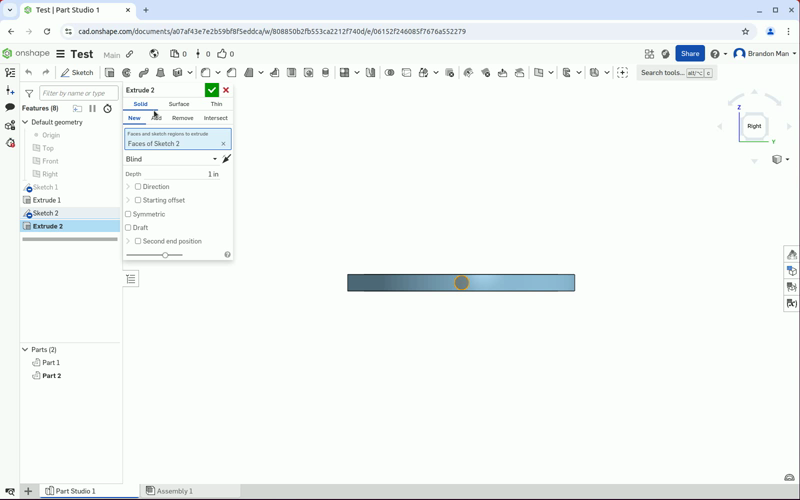
mouse_move(186, 120)
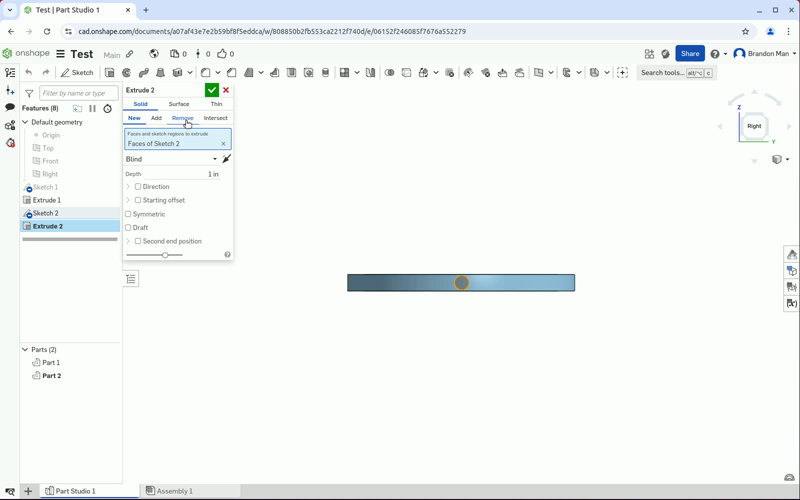
click(186, 120)
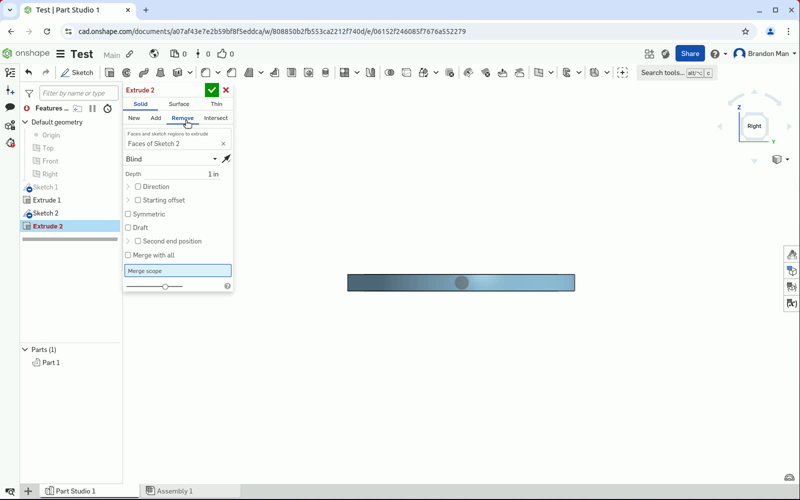
key(tab, 4)
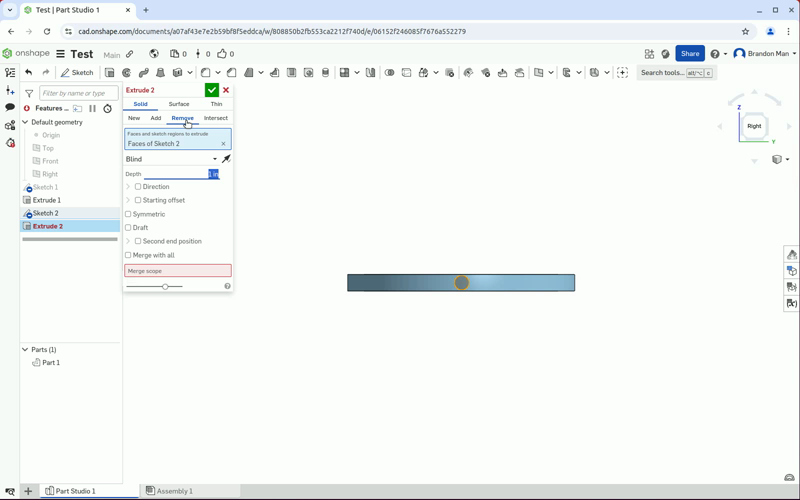
text(-44.772)
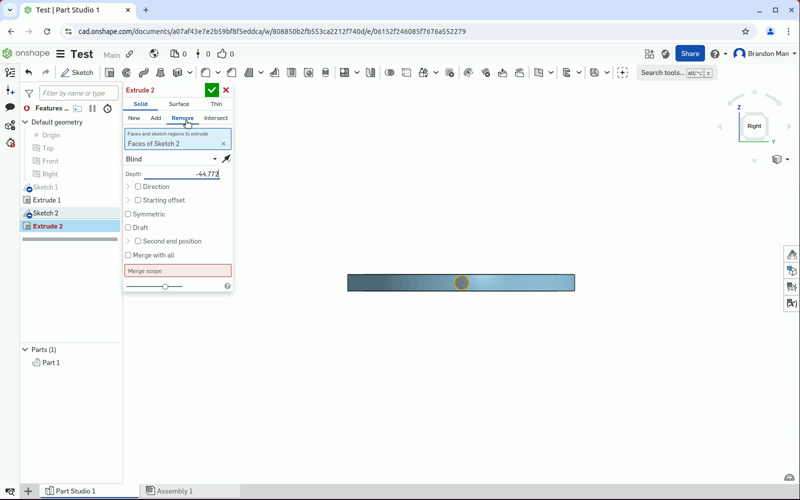
key(tab, 3)
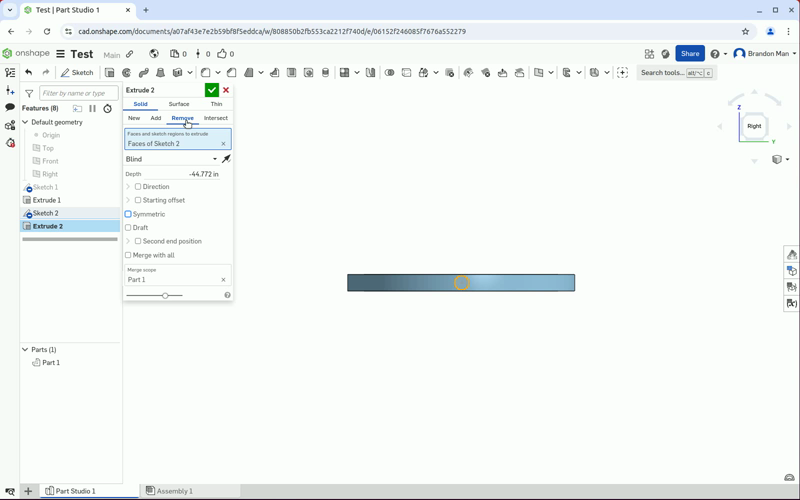
key(space)
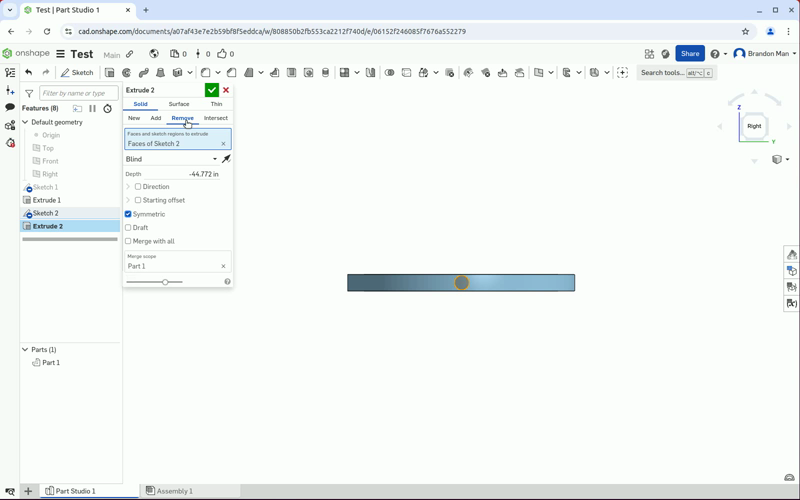
key(tab, 2)
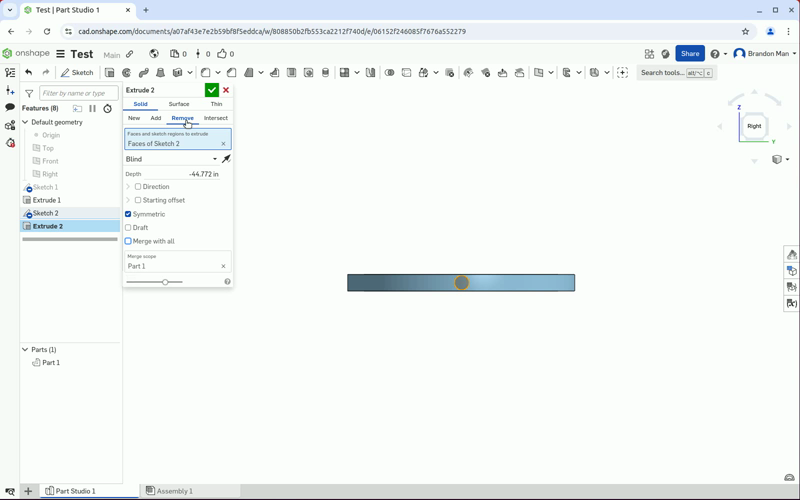
key(space)
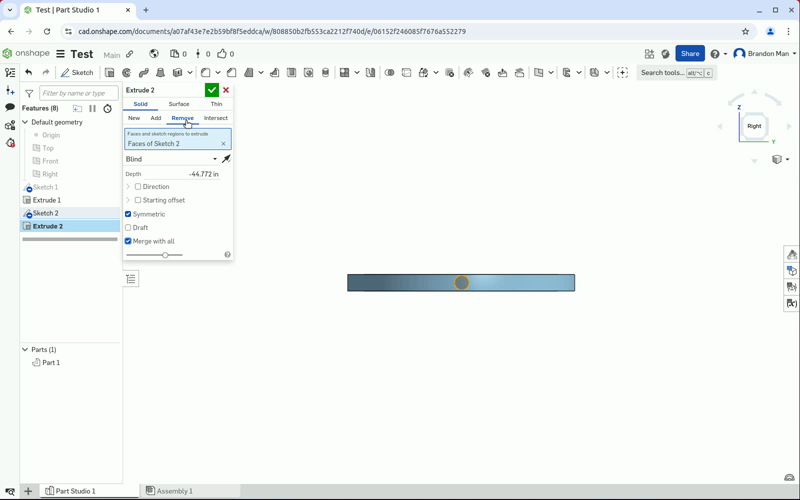
key(enter)
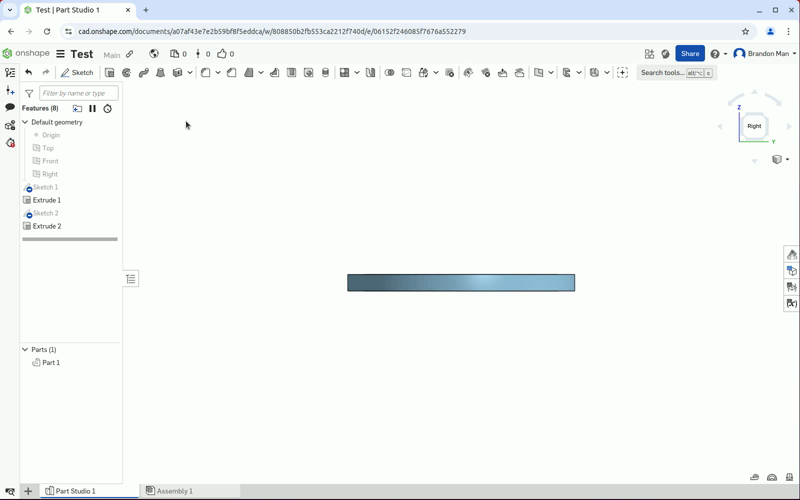
key(shift+h)
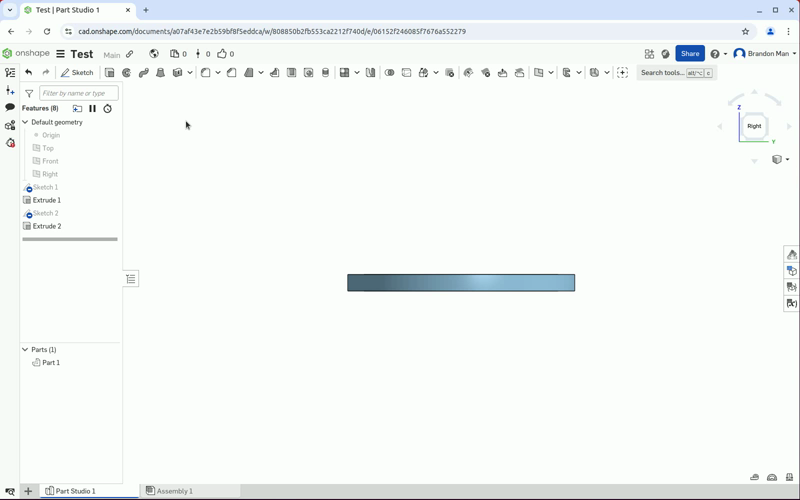
key(shift+h)
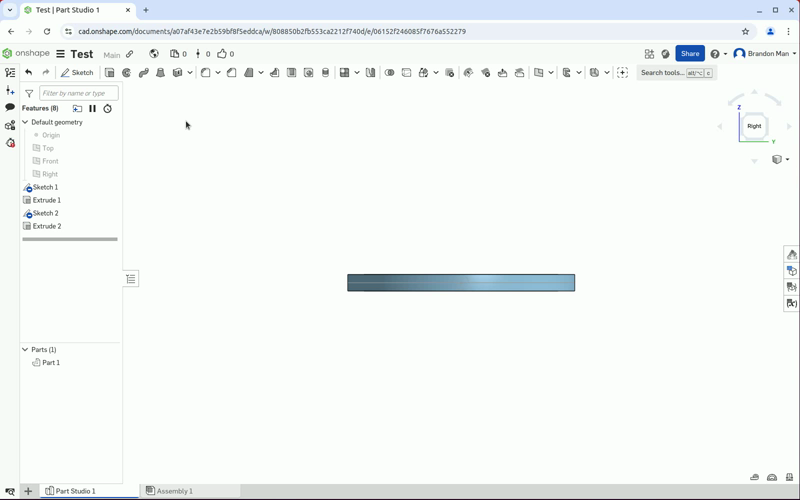
key(shift+7)
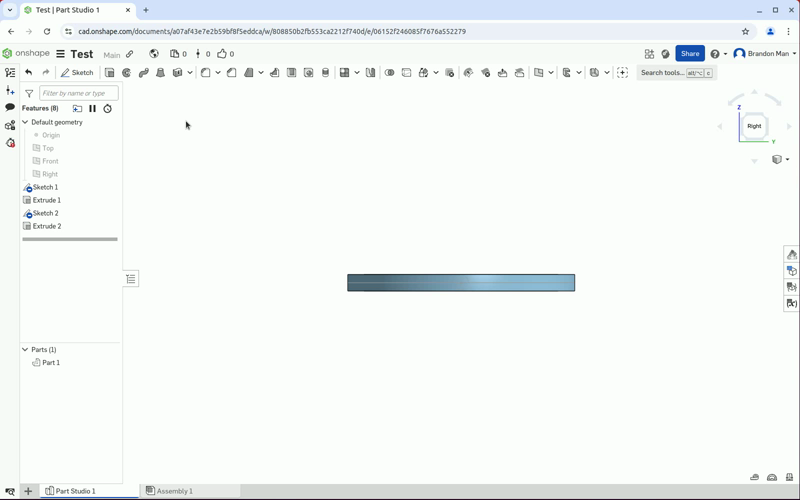
key(right, 2)
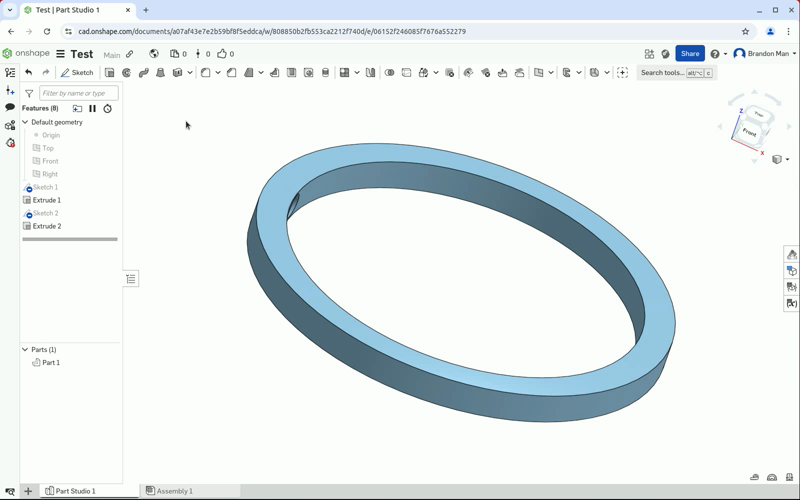
key(down, 2)
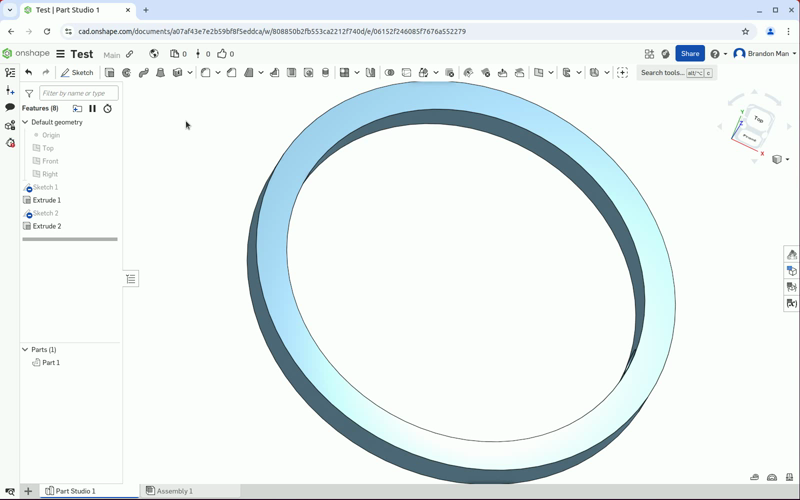
key(up, 2)
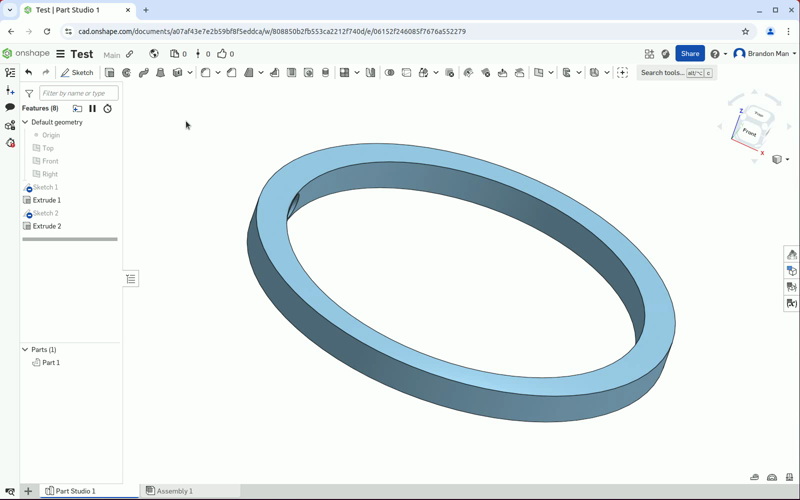
key(left, 2)
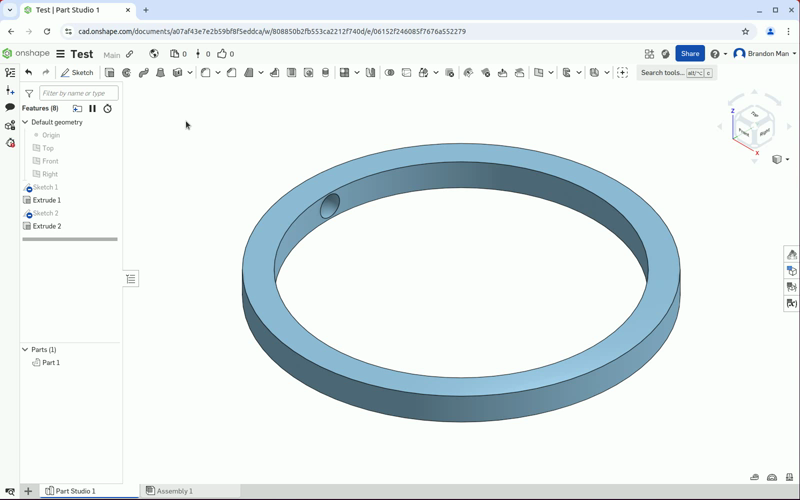
mouse_move(73, 189)
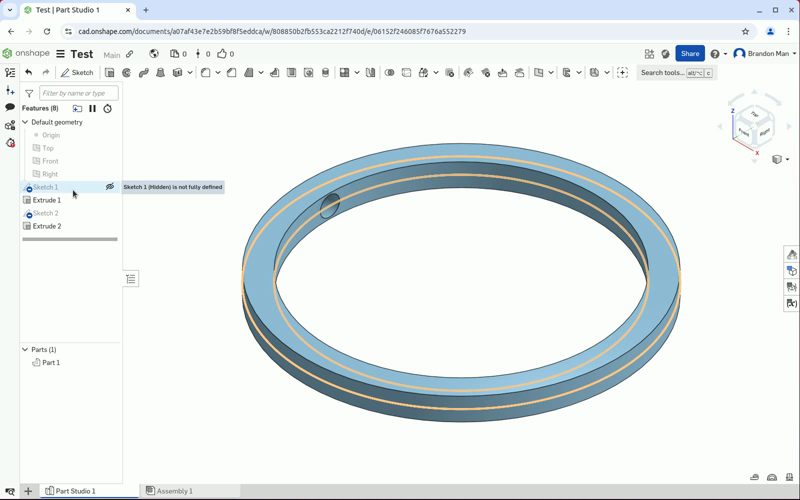
click(73, 189)